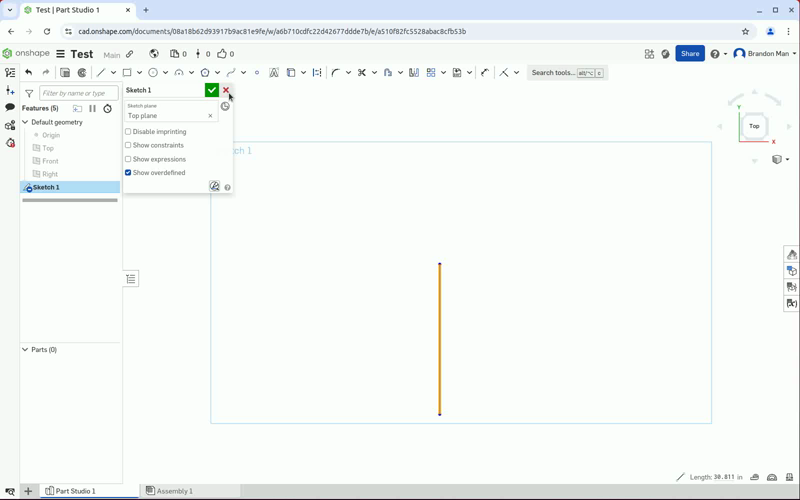
key(shift+h)
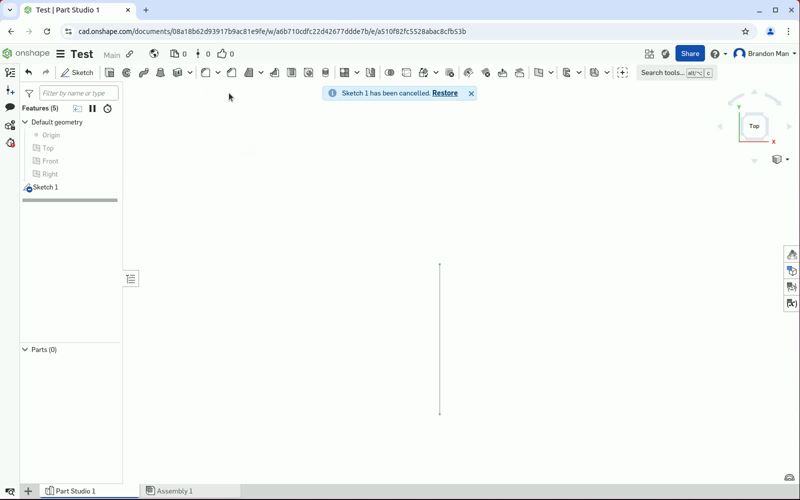
key(shift+s)
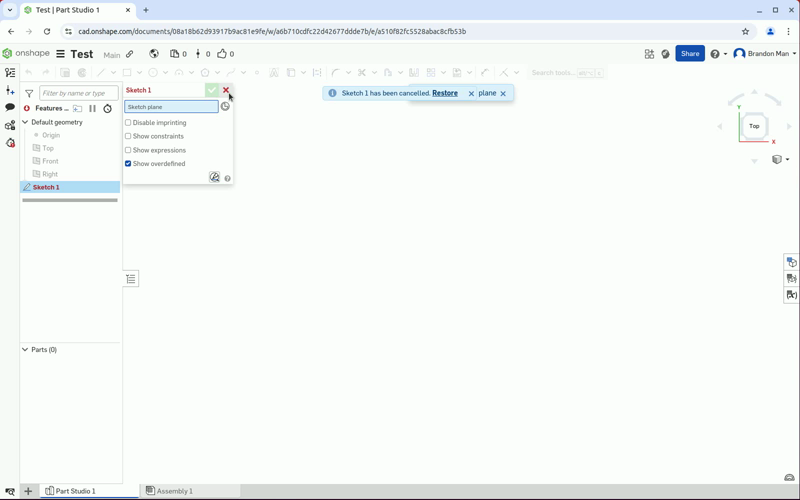
mouse_move(73, 150)
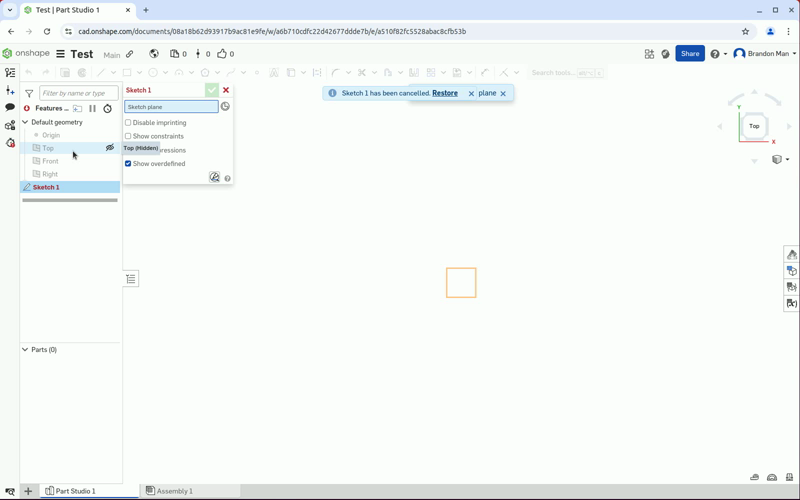
click(73, 150)
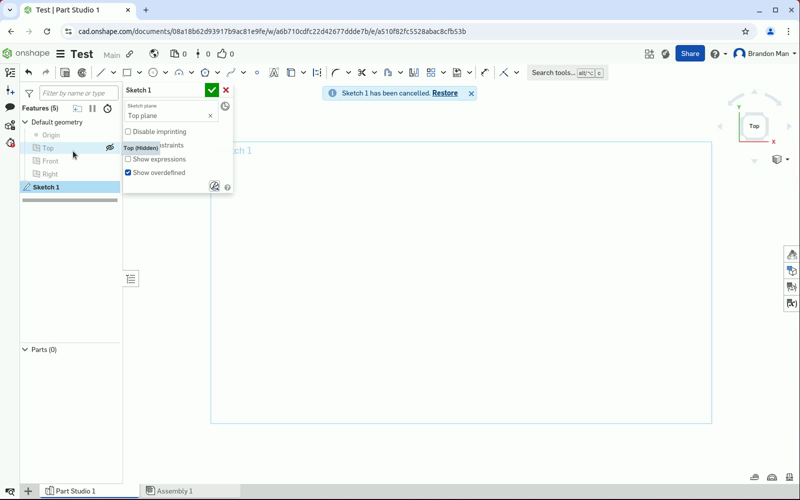
mouse_move(73, 352)
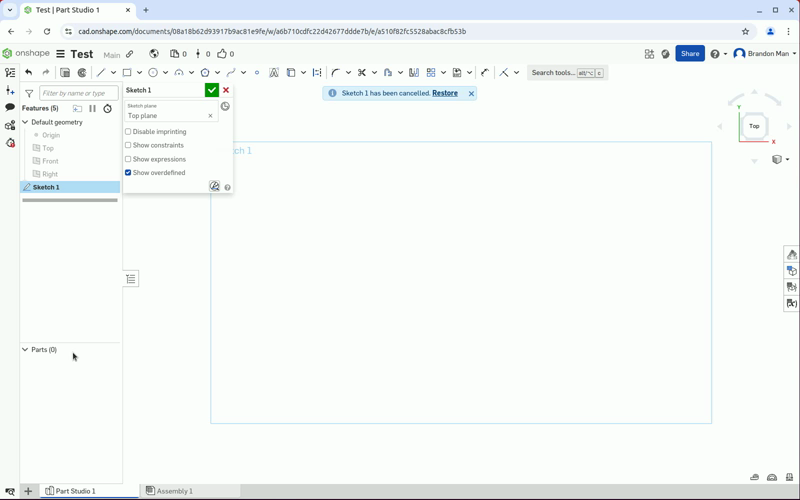
key(y)
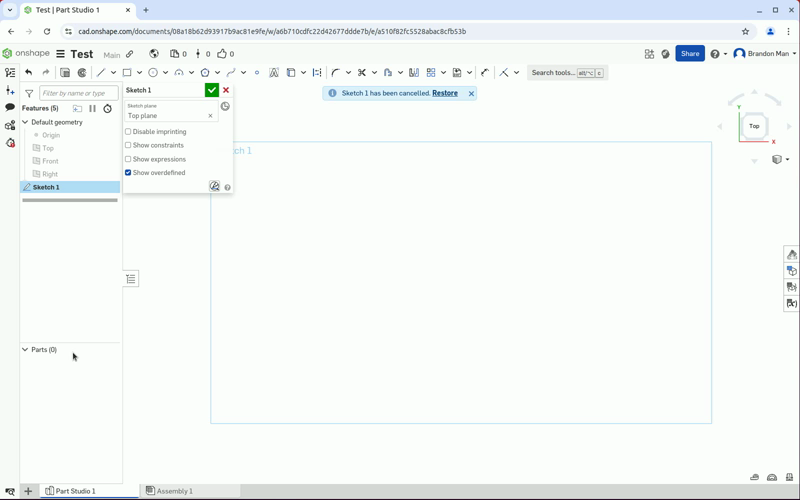
key(l)
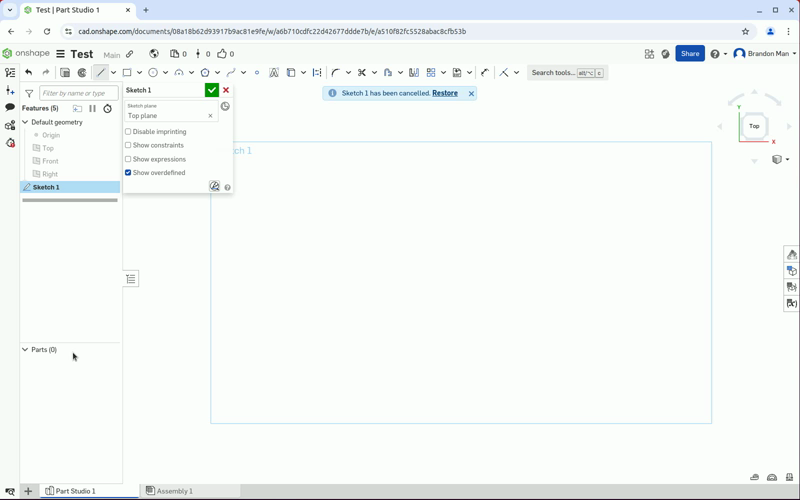
key_down(shift)
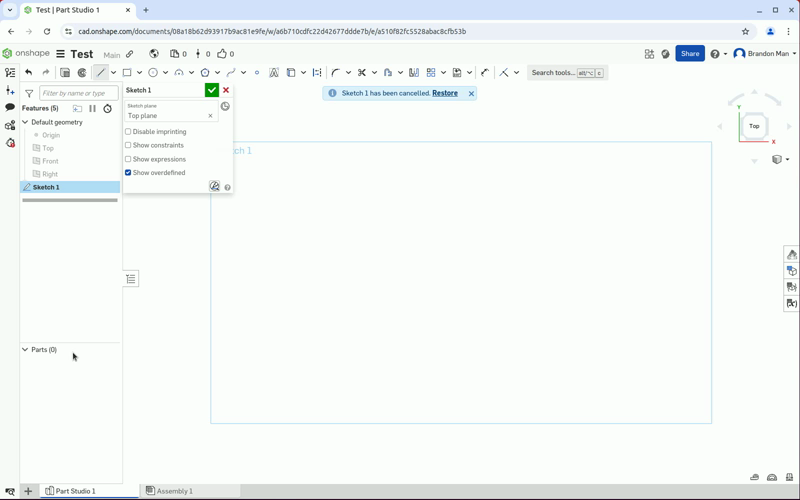
mouse_move(460, 282)
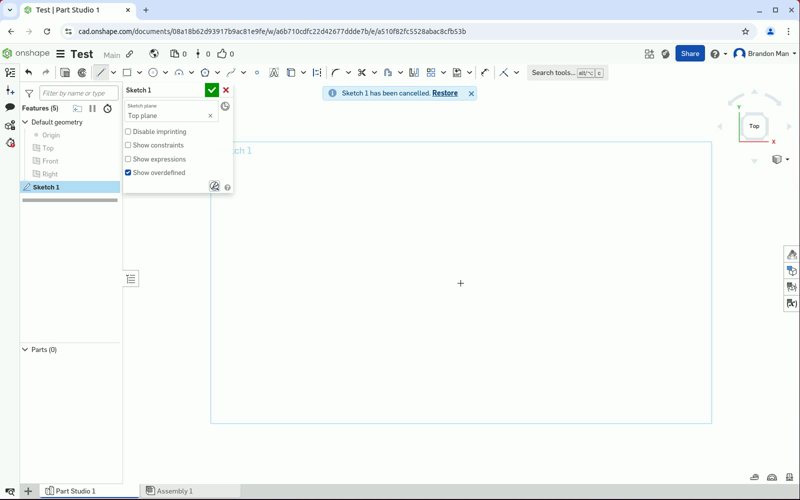
click(460, 282)
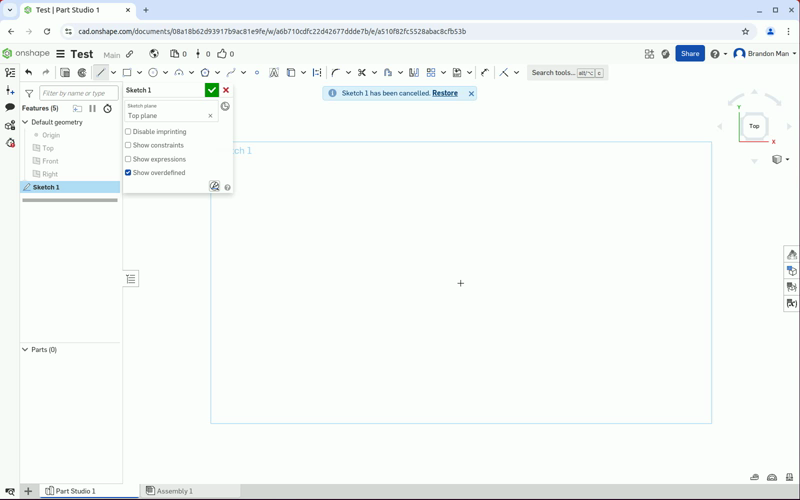
key_up(shift)
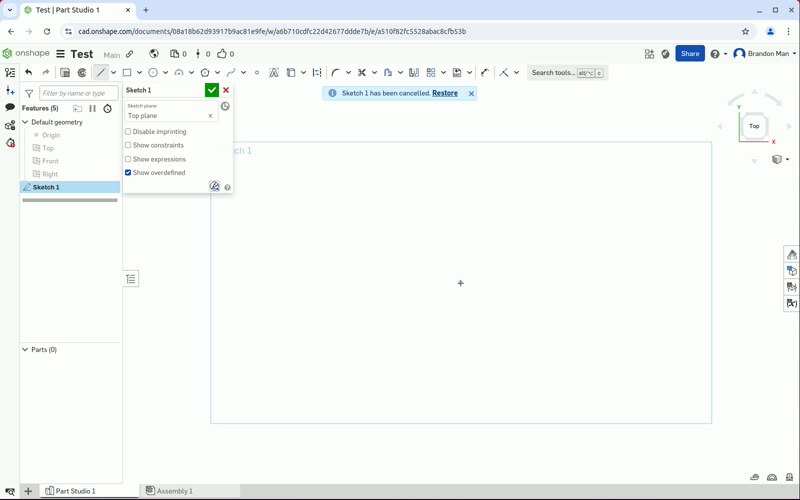
key_down(shift)
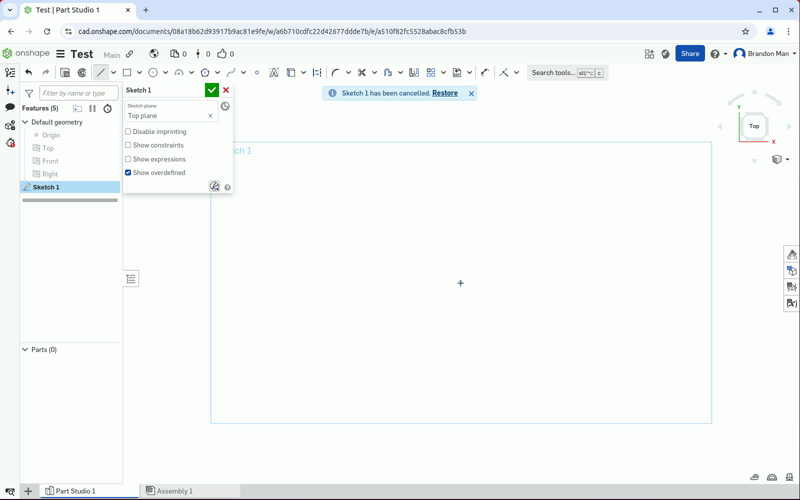
mouse_move(573, 282)
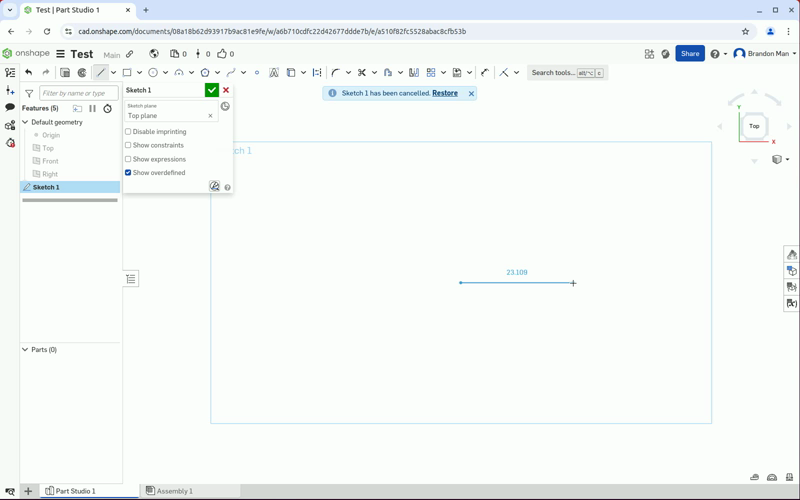
click(573, 282)
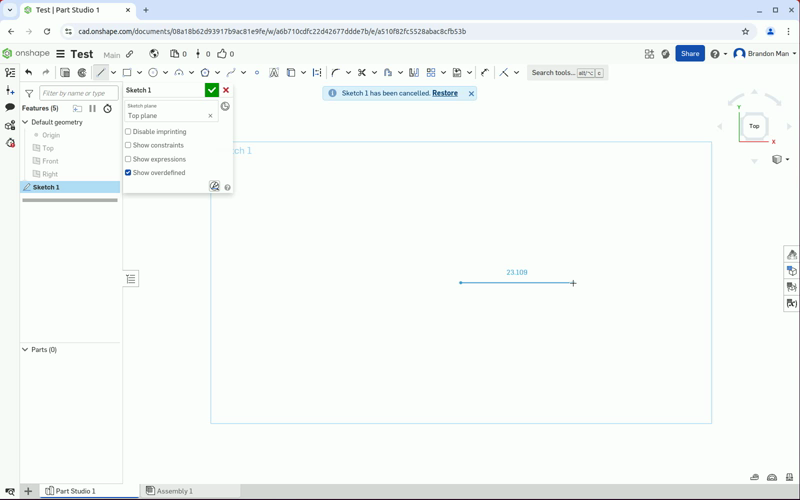
key_up(shift)
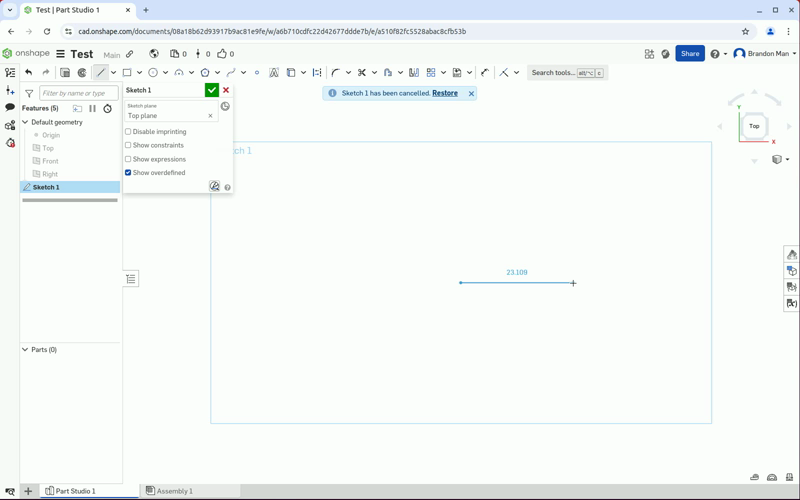
key_down(shift)
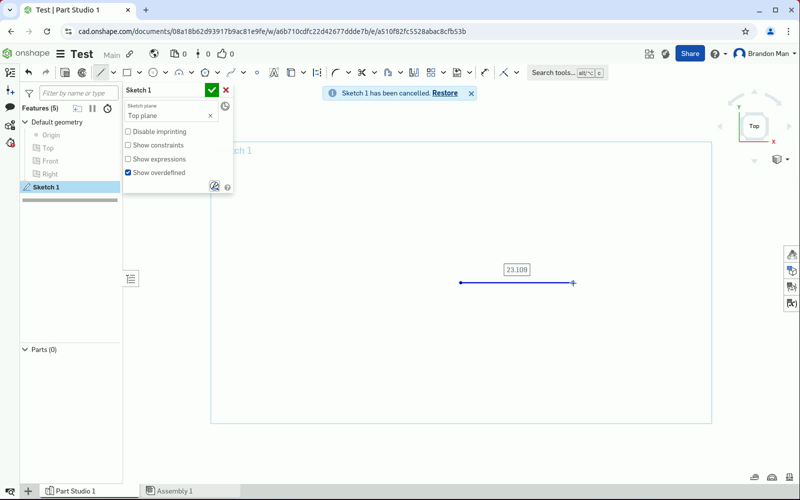
mouse_move(589, 282)
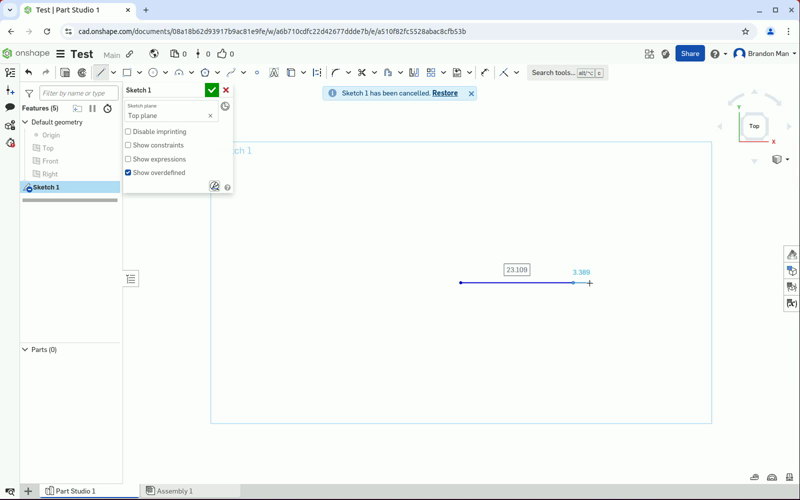
mouse_move(573, 271)
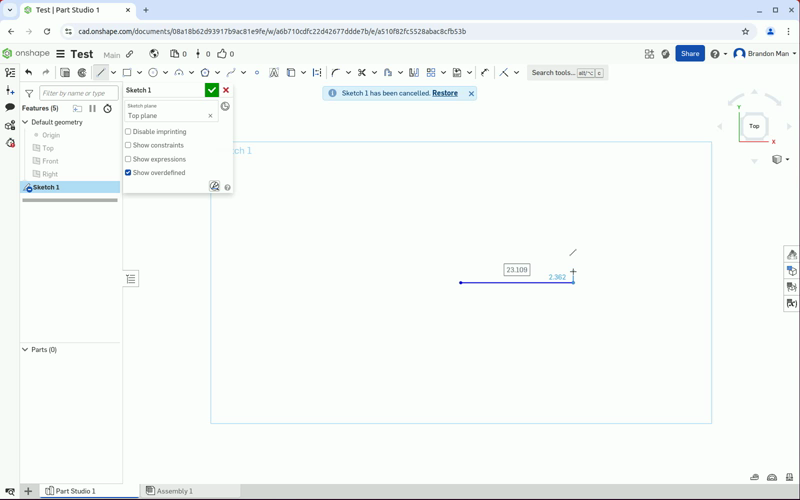
click(573, 271)
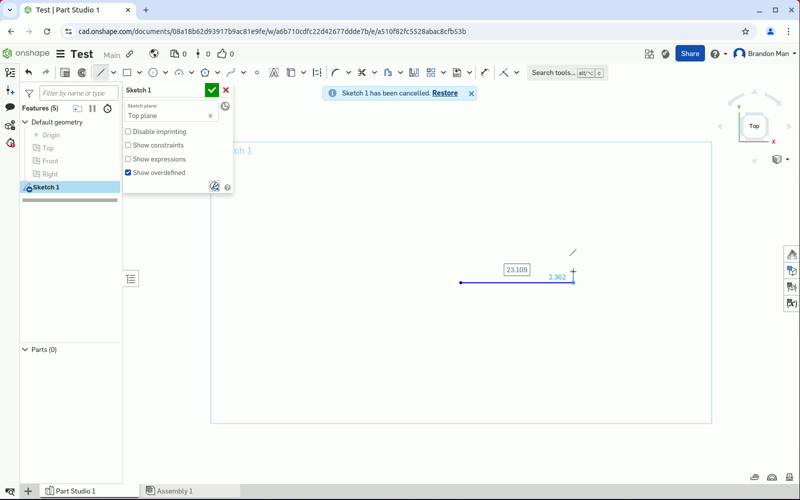
key_up(shift)
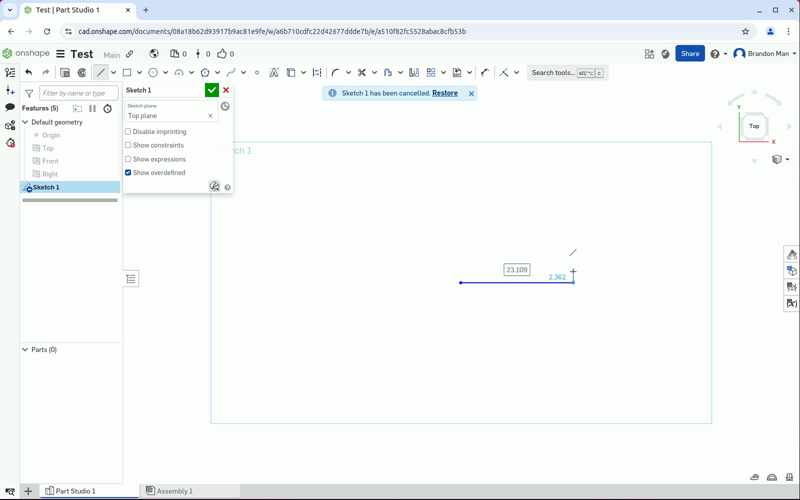
key_down(shift)
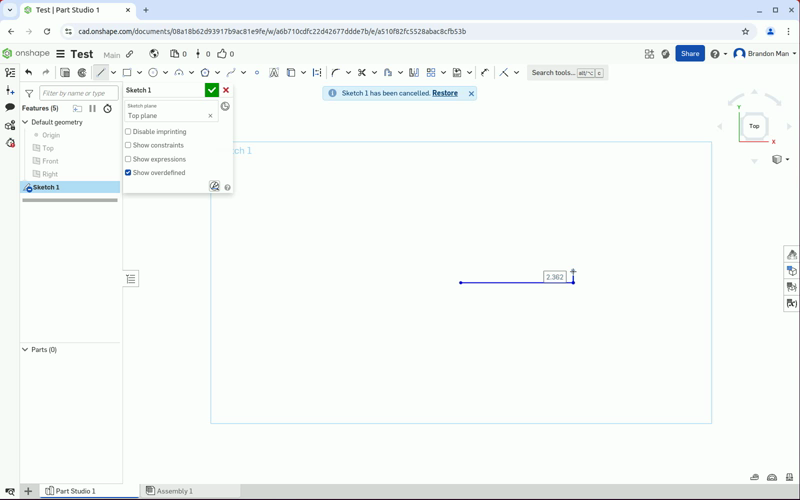
mouse_move(460, 271)
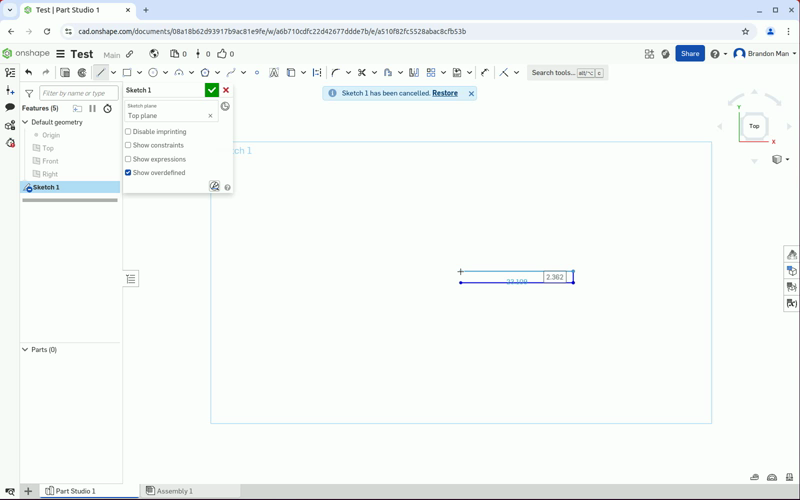
click(460, 271)
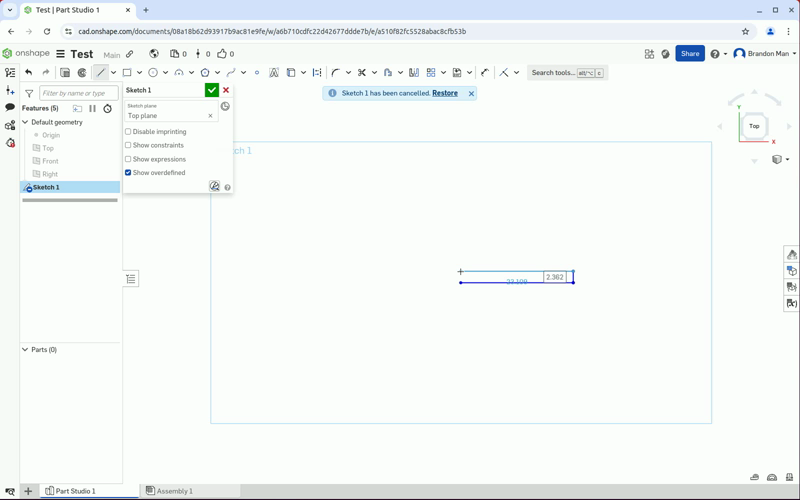
key_up(shift)
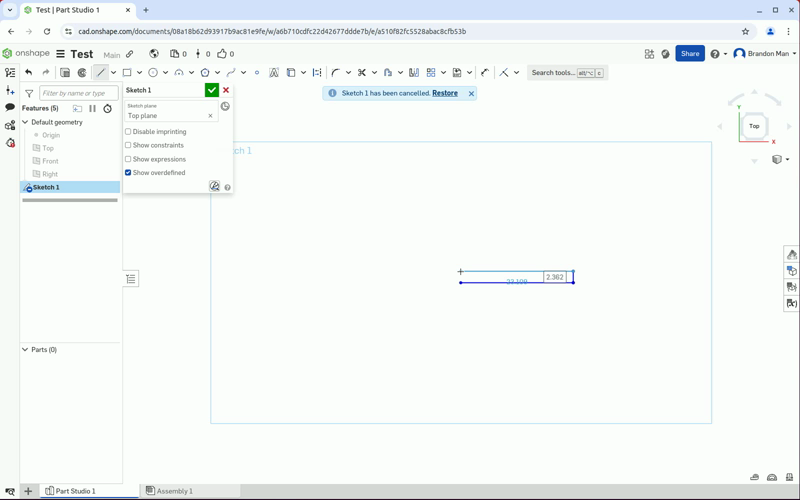
mouse_move(490, 271)
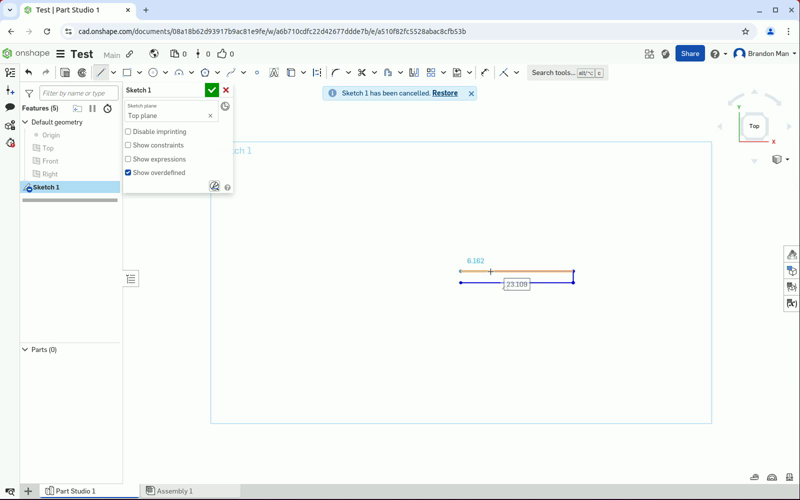
key_down(shift)
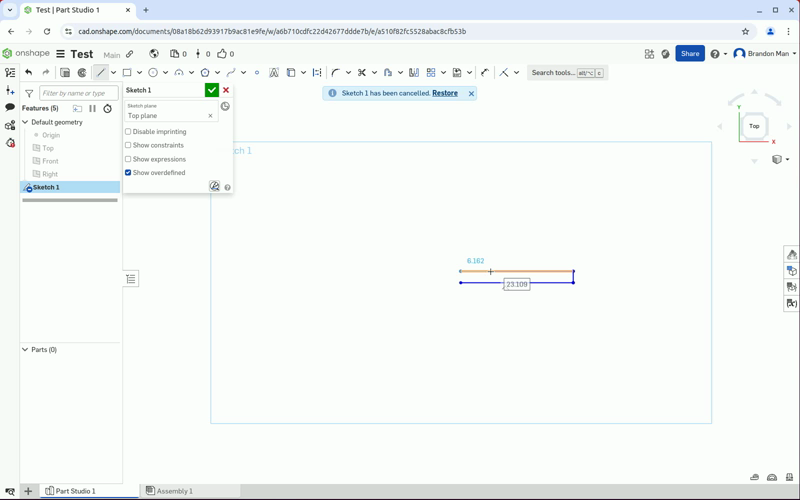
mouse_move(460, 282)
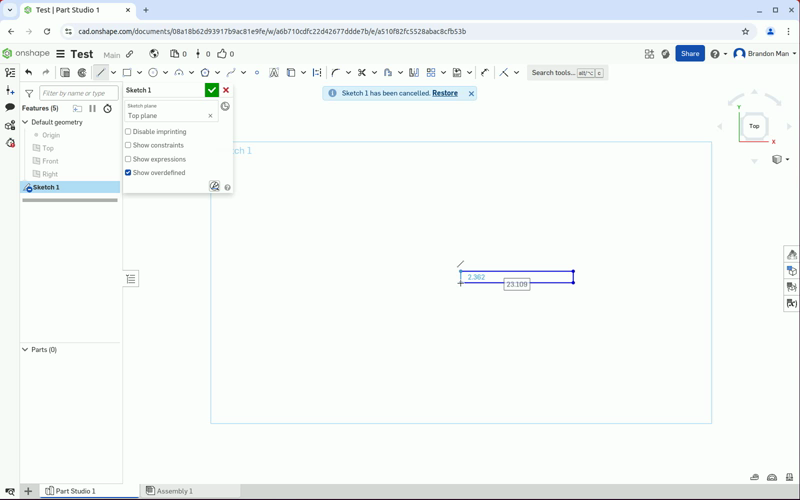
key_up(shift)
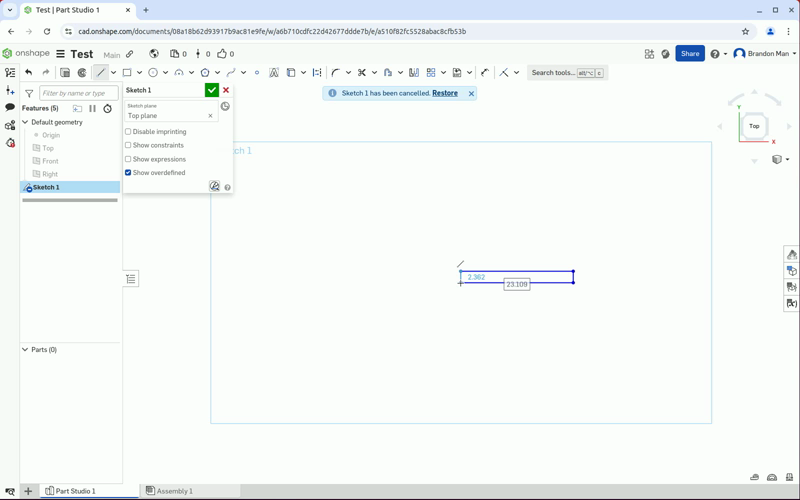
click(460, 282)
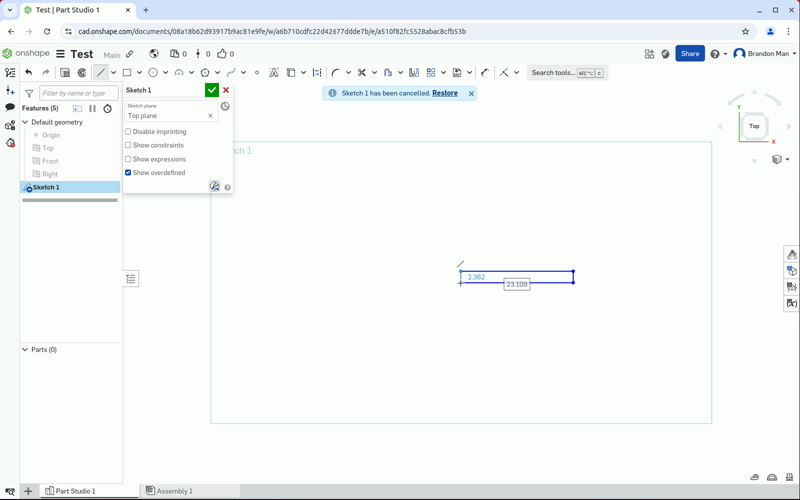
key(esc)
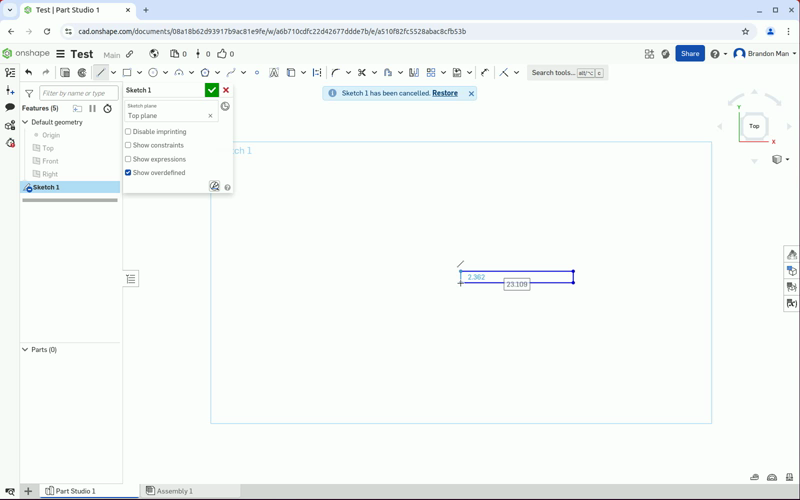
mouse_move(479, 281)
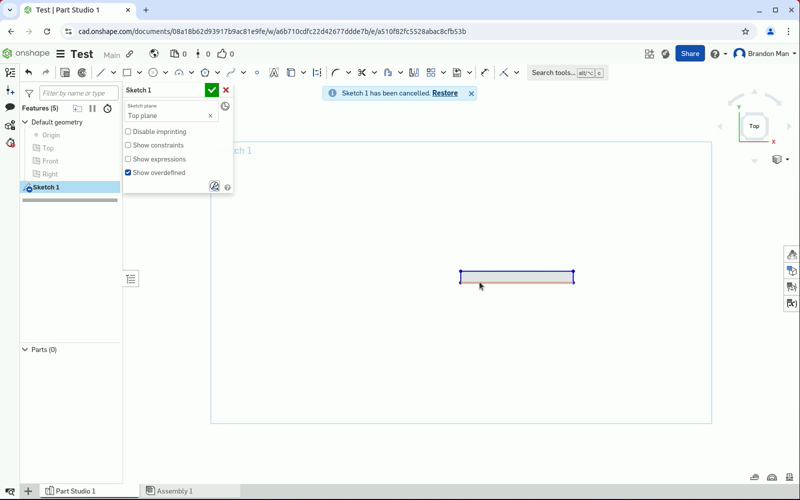
scroll(6)
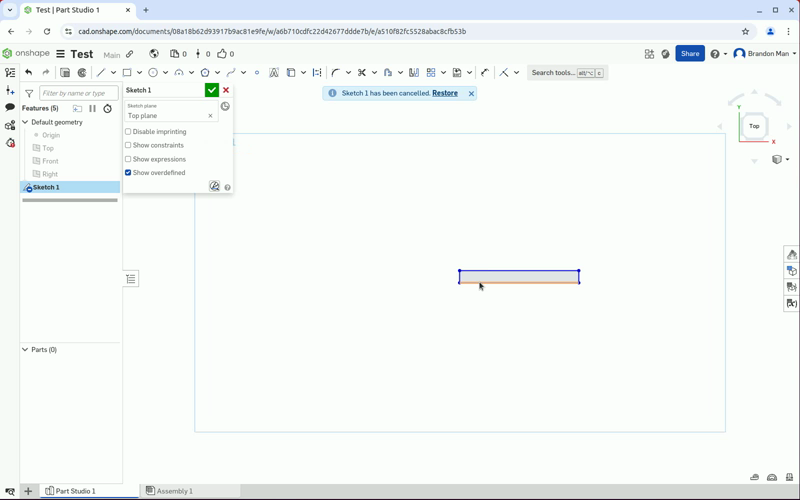
scroll(6)
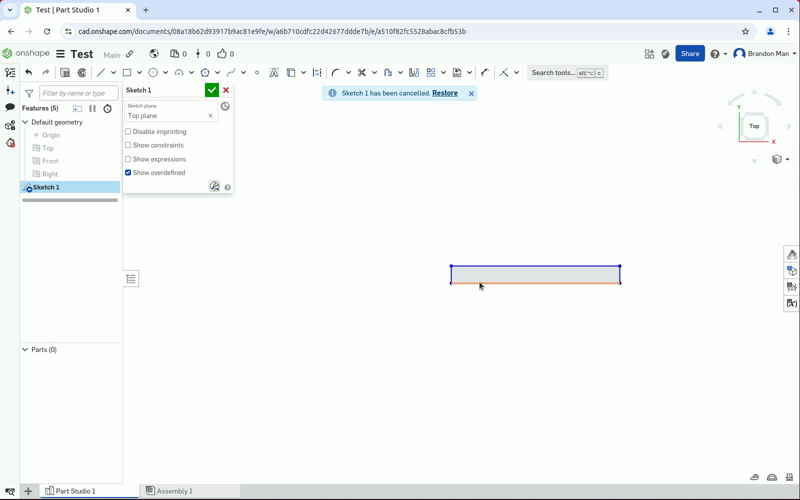
scroll(6)
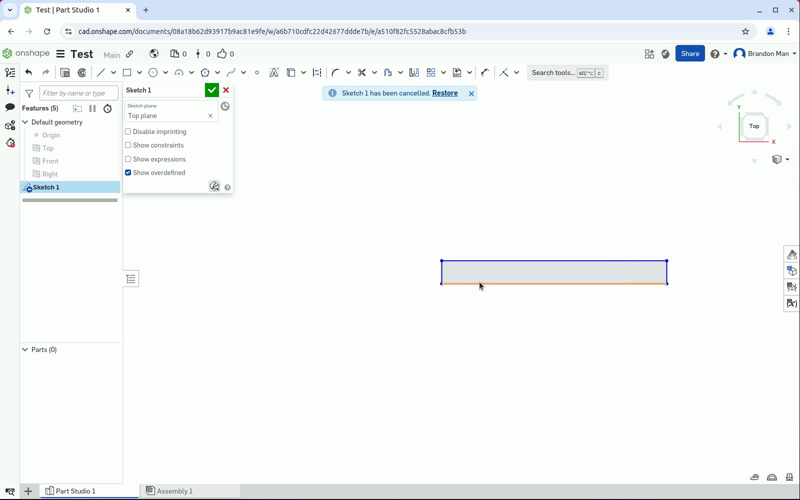
scroll(6)
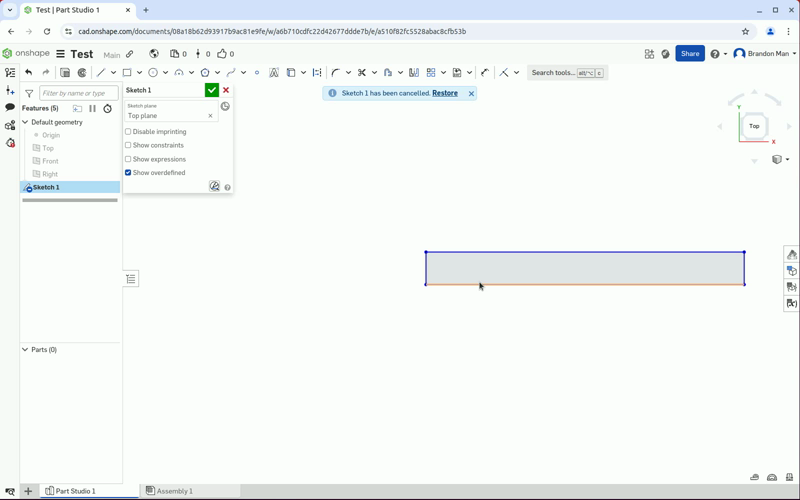
scroll(6)
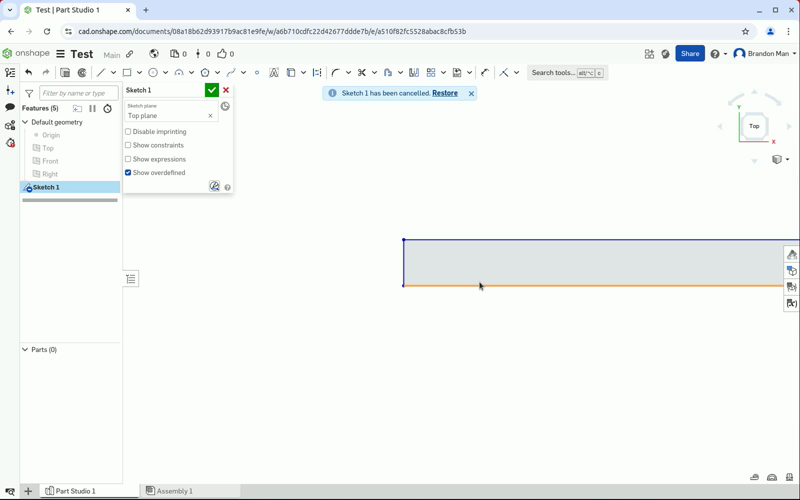
scroll(6)
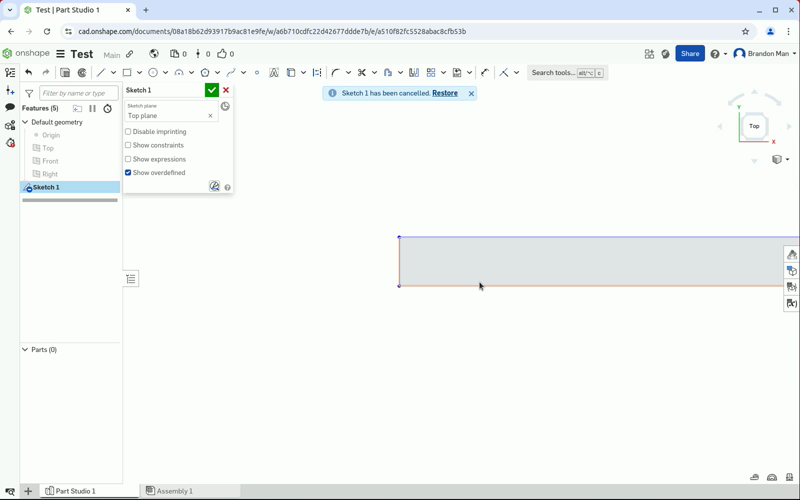
scroll(6)
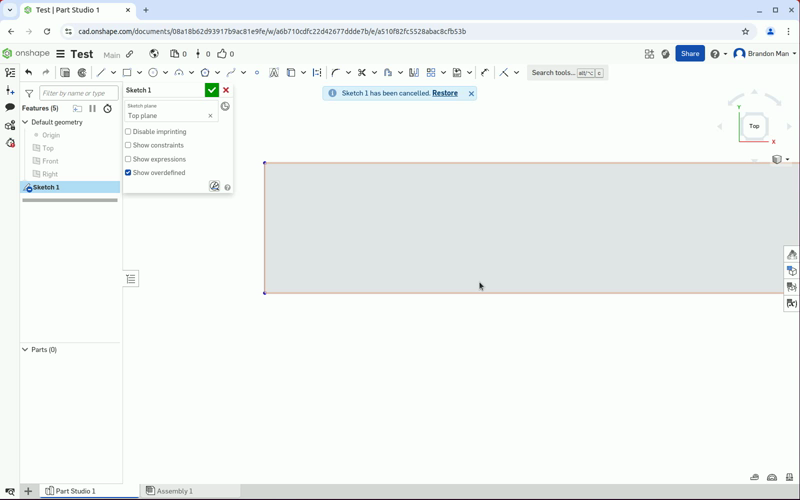
click(479, 281)
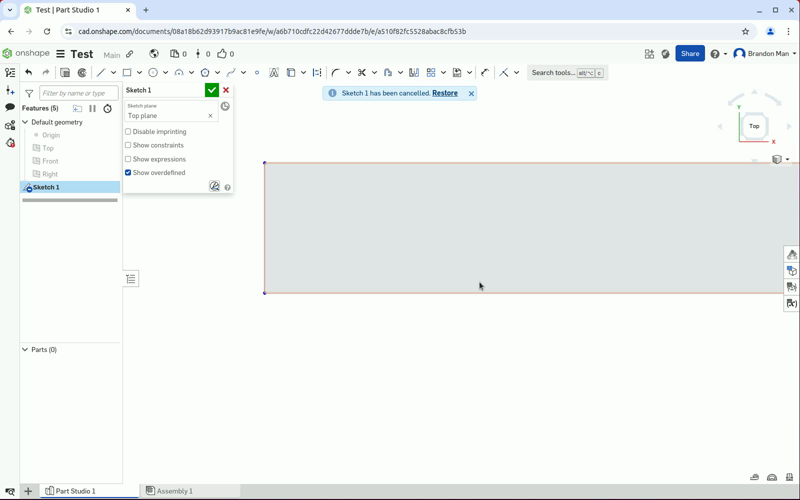
scroll(-6)
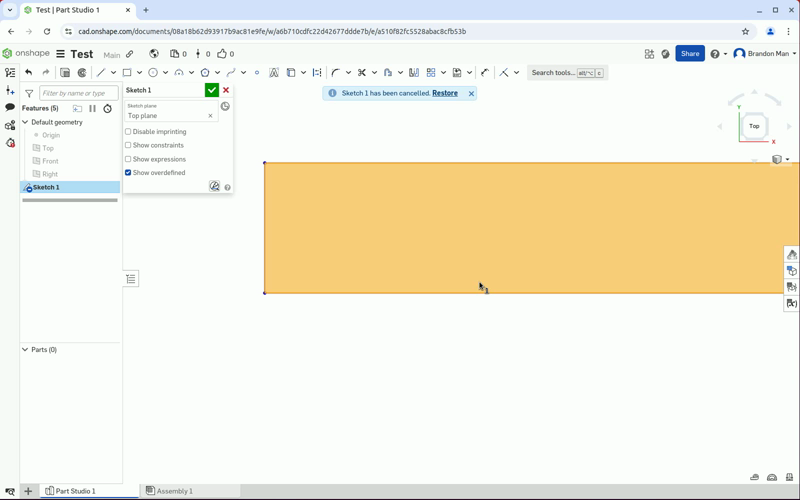
scroll(-6)
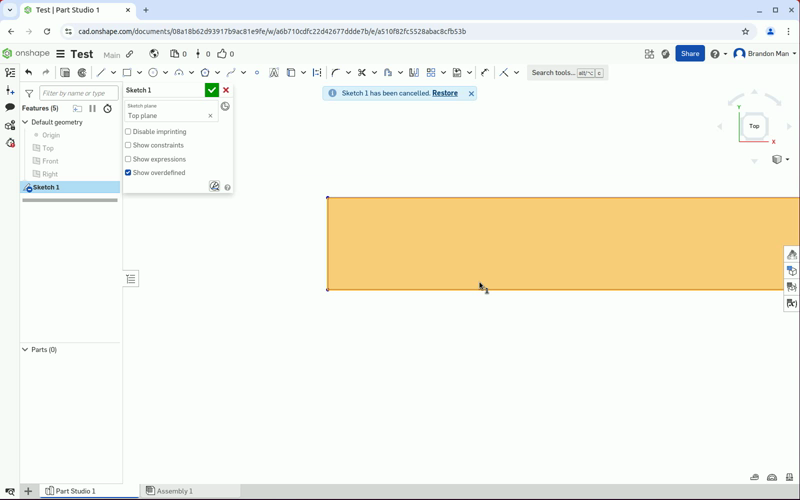
scroll(-6)
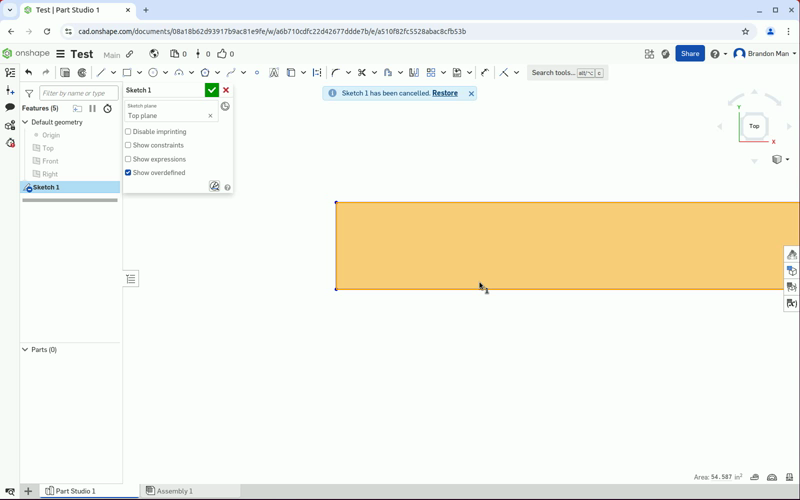
scroll(-6)
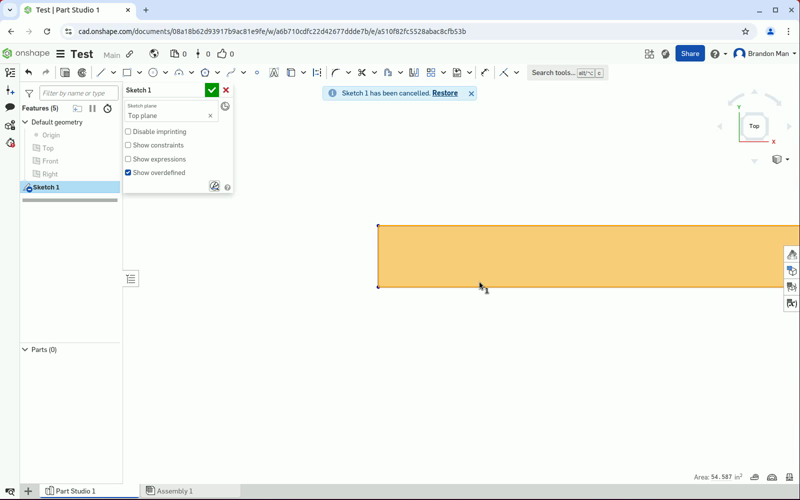
scroll(-6)
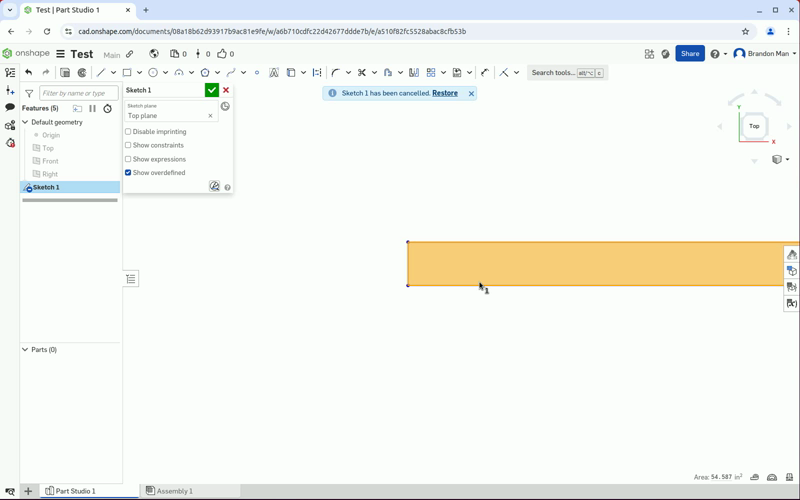
scroll(-6)
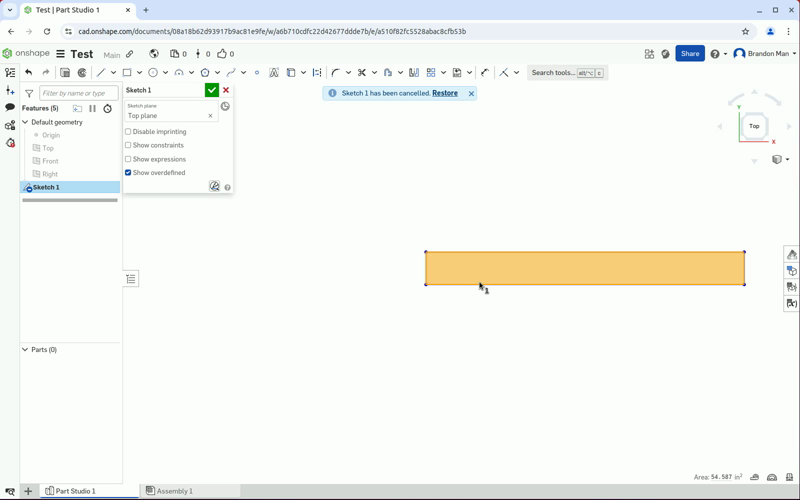
scroll(-6)
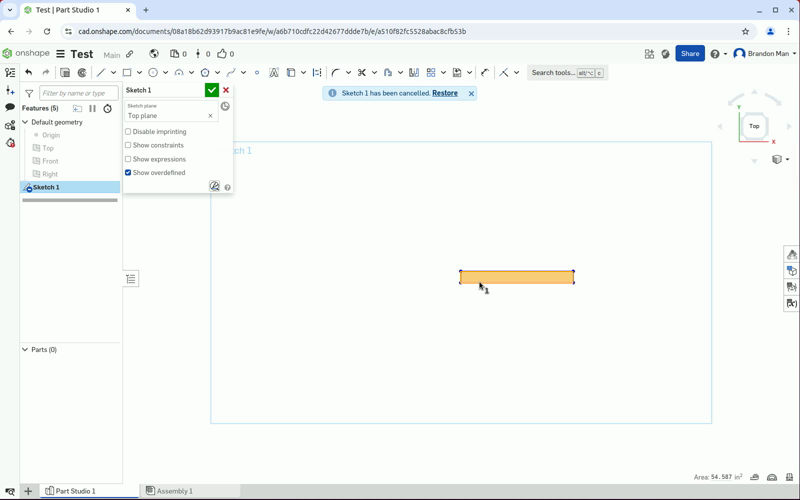
mouse_move(73, 352)
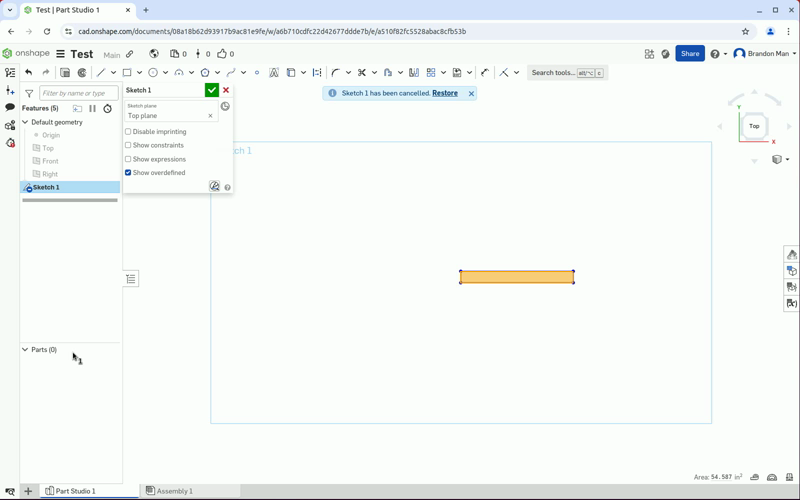
key(shift+y)
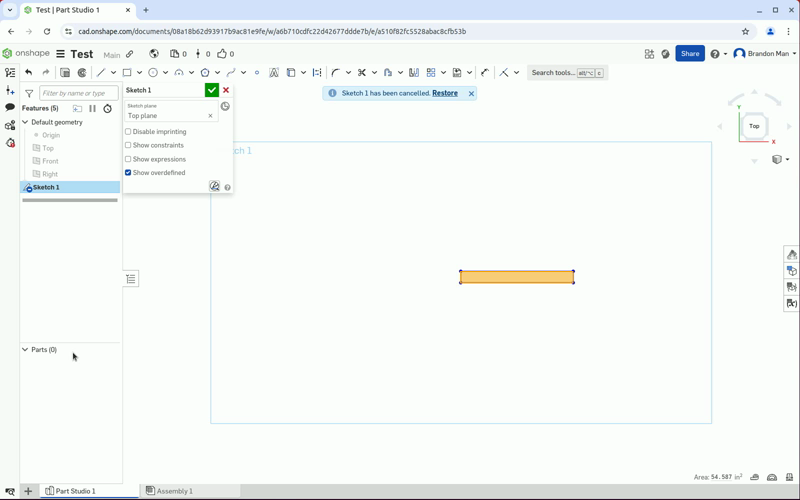
key(shift+e)
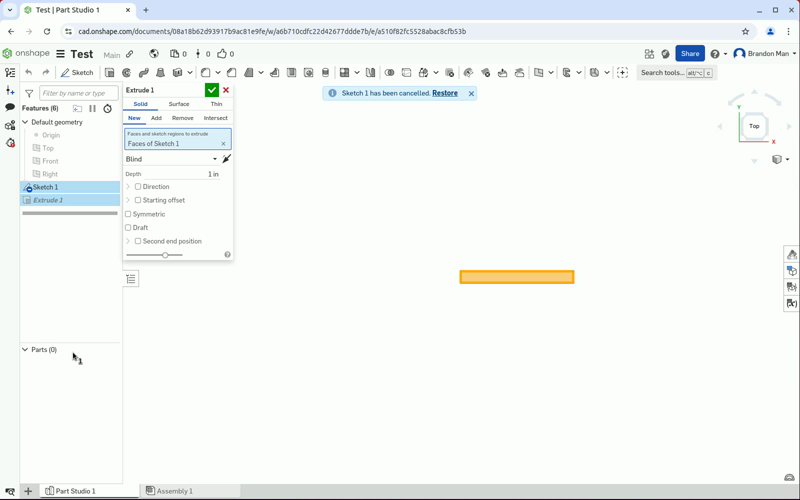
mouse_move(143, 106)
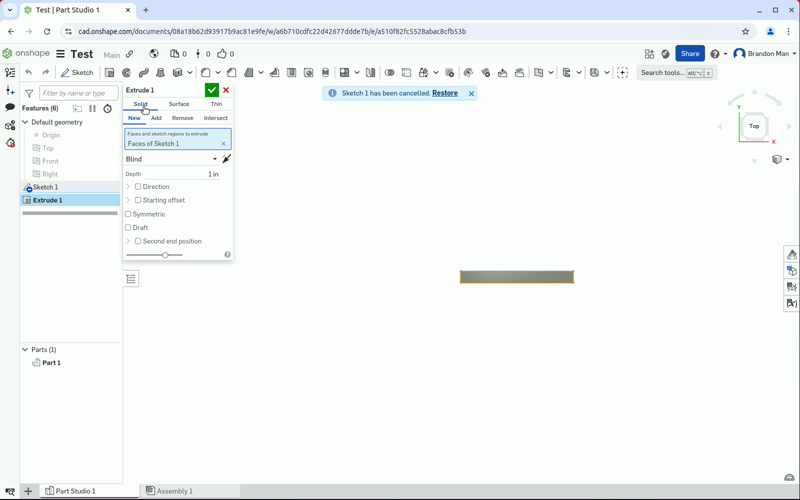
click(143, 106)
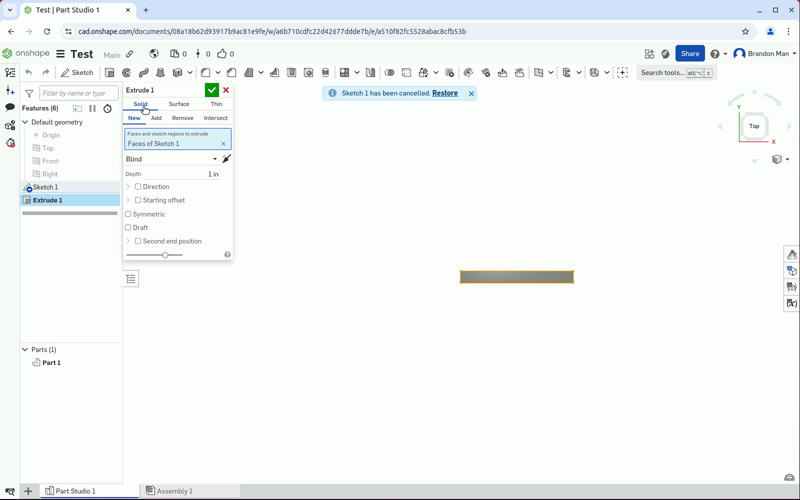
mouse_move(137, 120)
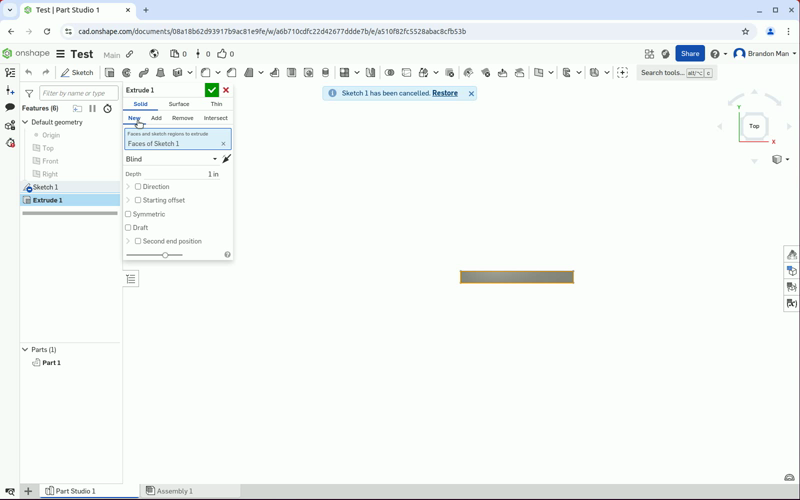
click(137, 120)
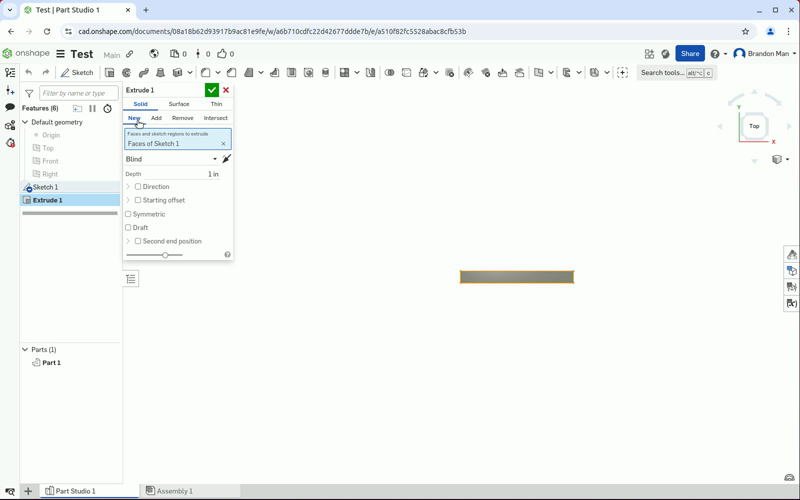
key(tab, 4)
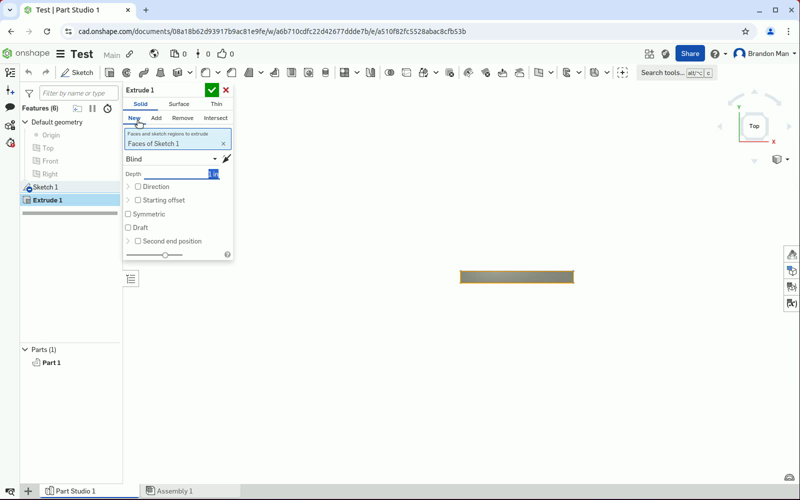
text(2.407)
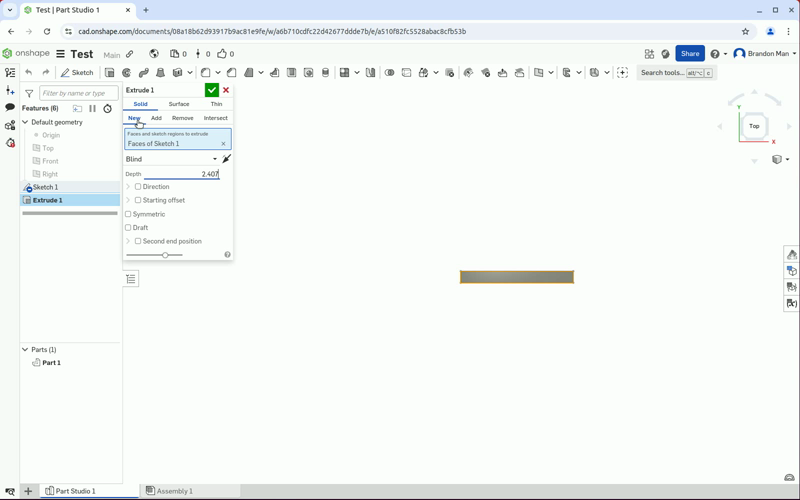
key(enter)
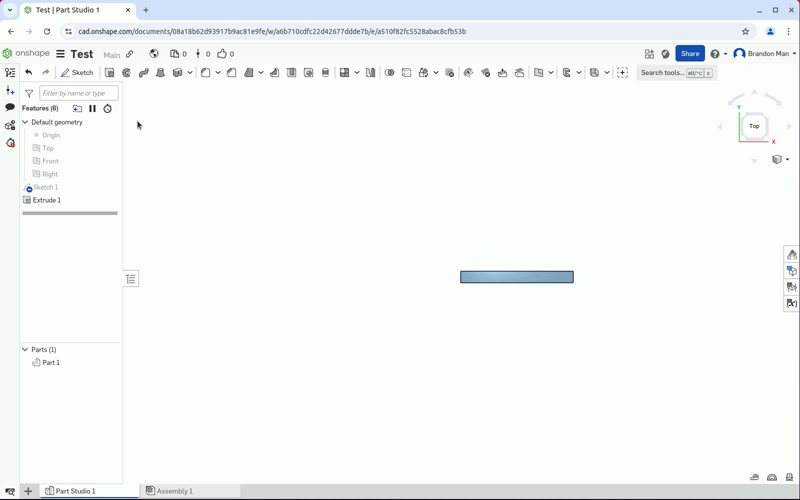
key(shift+h)
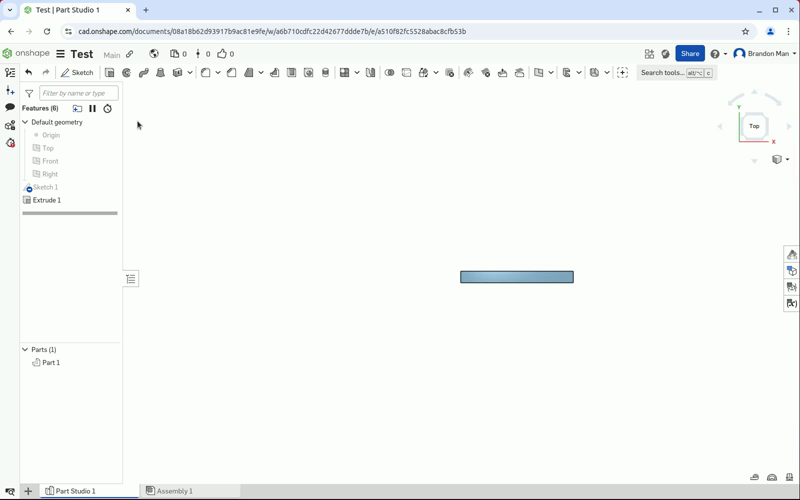
key(shift+h)
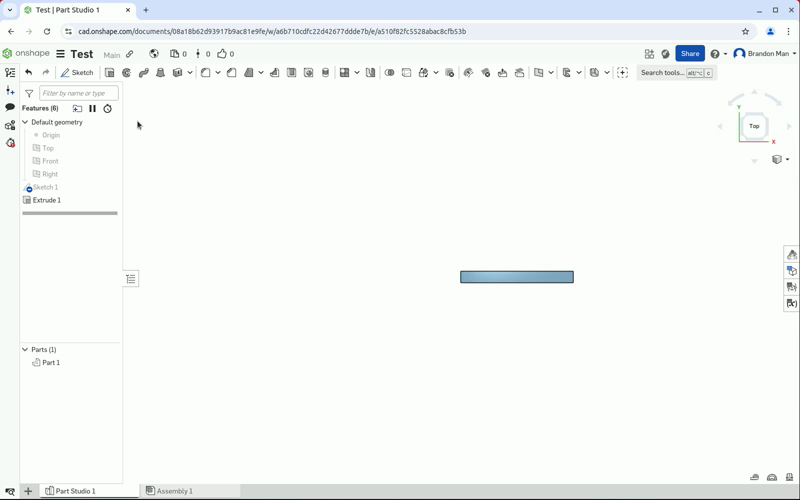
mouse_move(73, 189)
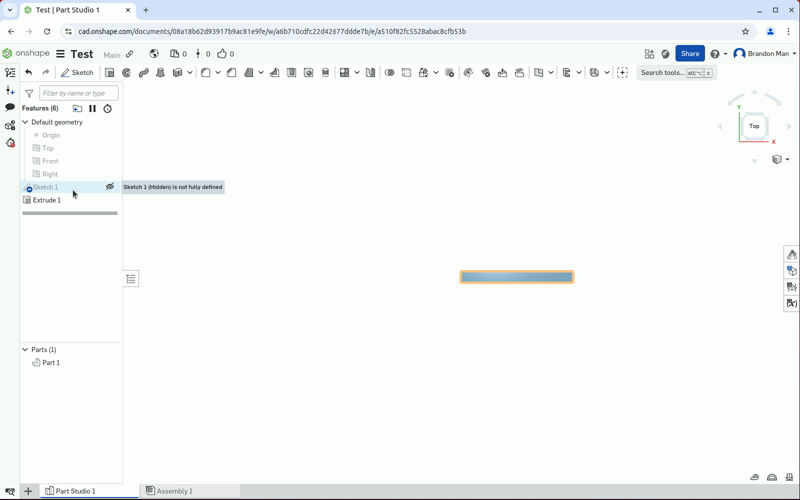
click(73, 189)
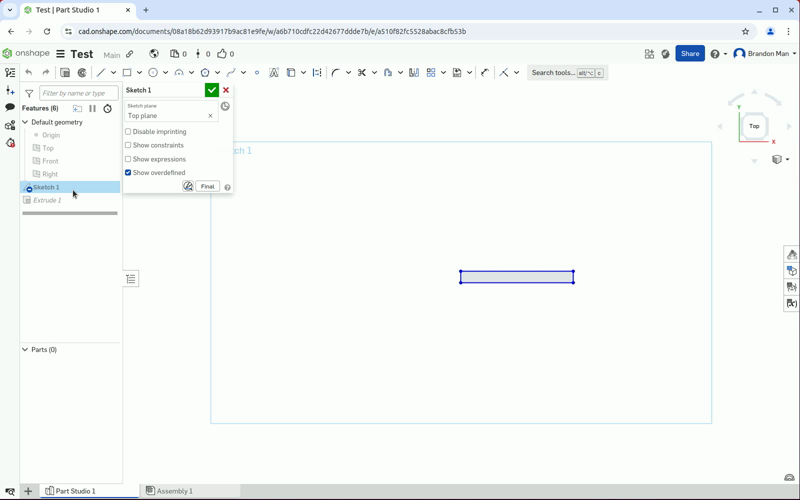
mouse_move(229, 92)
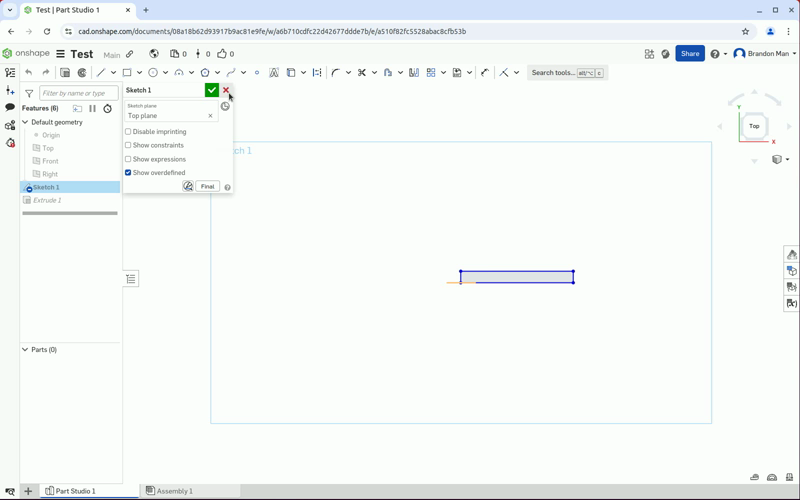
click(229, 92)
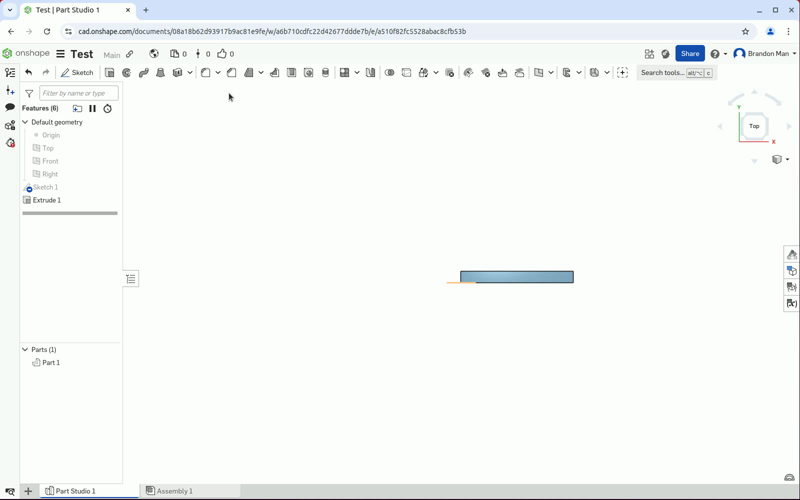
mouse_move(73, 352)
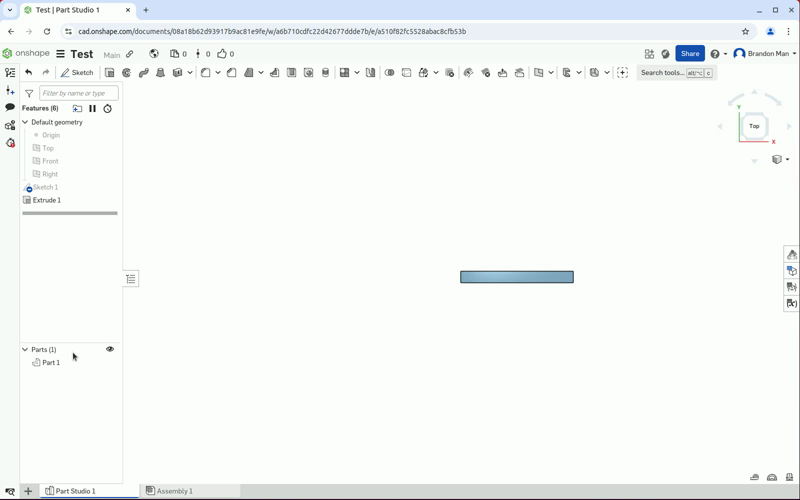
key(y)
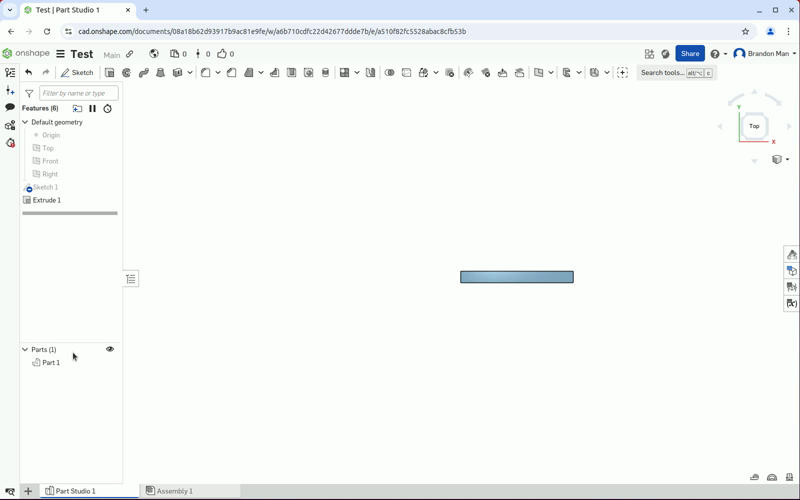
key(shift+p)
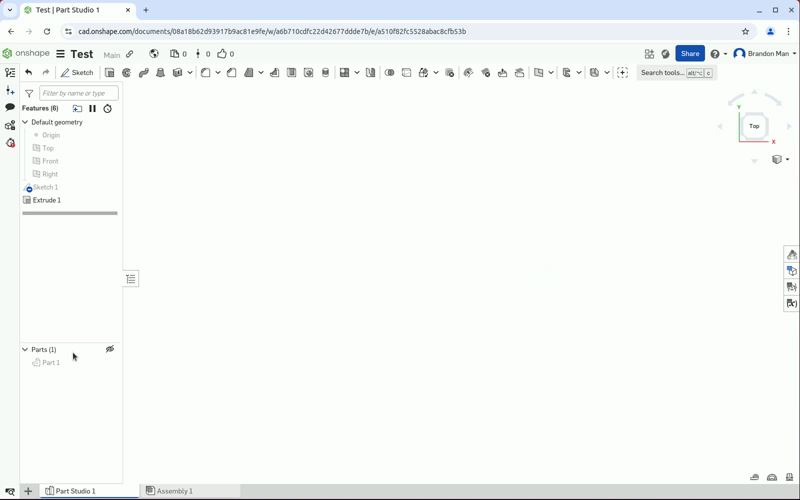
key(space)
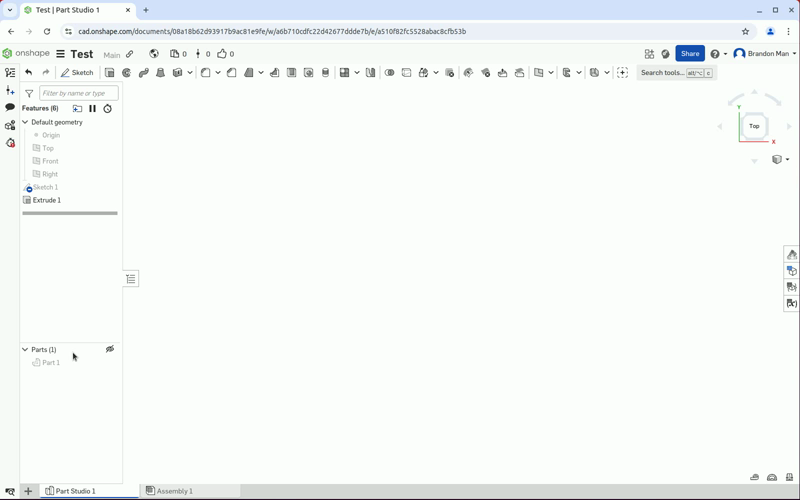
key_down(shift)
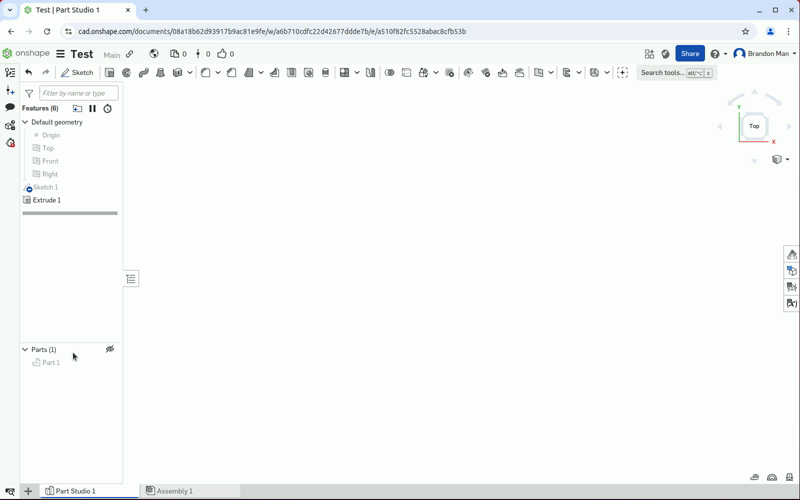
key(up)
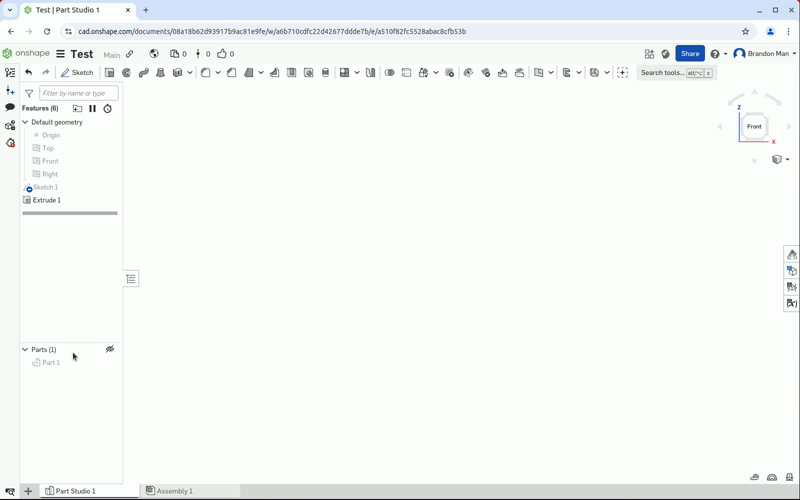
key_up(shift)
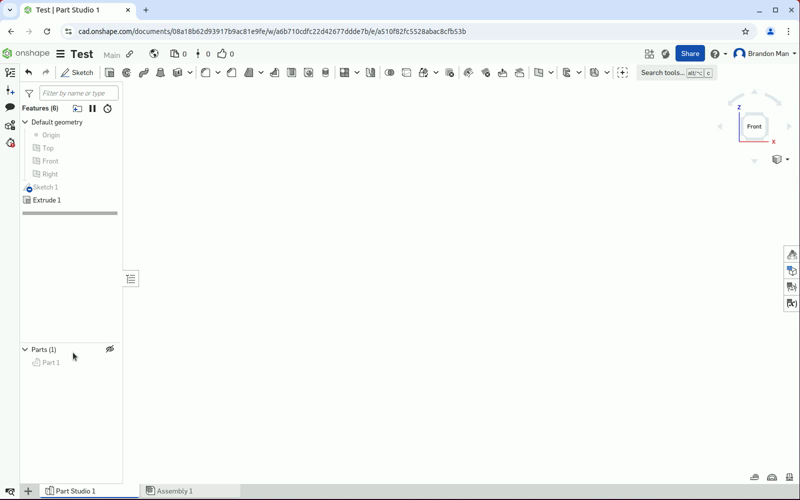
key(space)
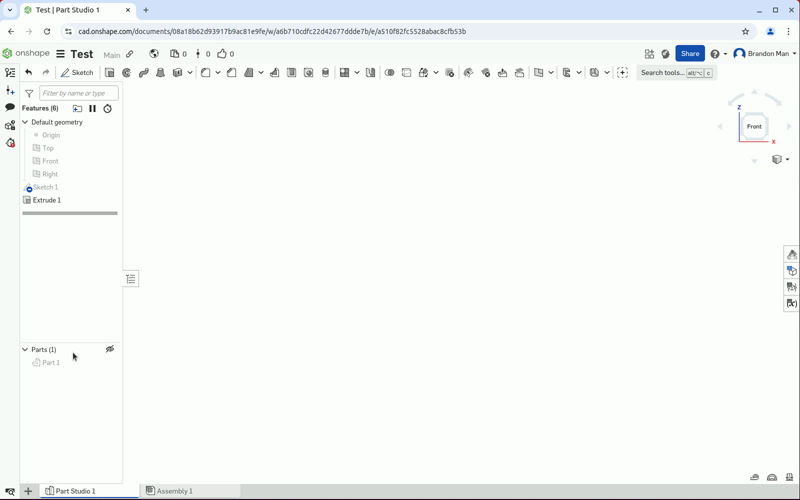
key_down(shift)
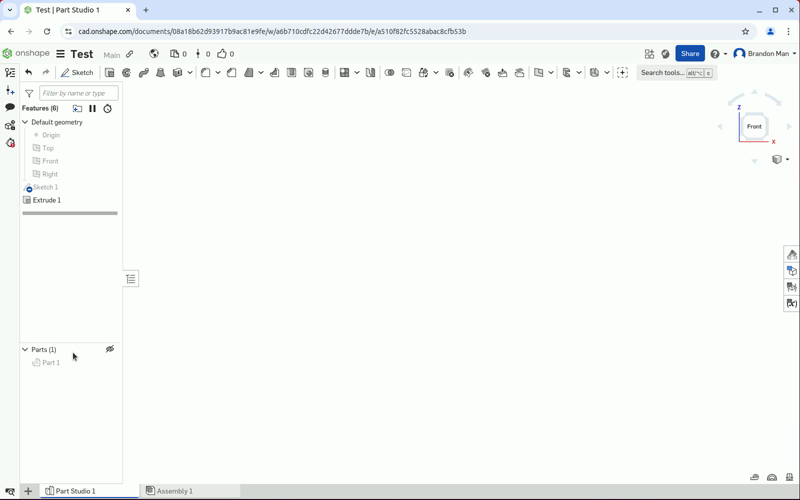
key(left)
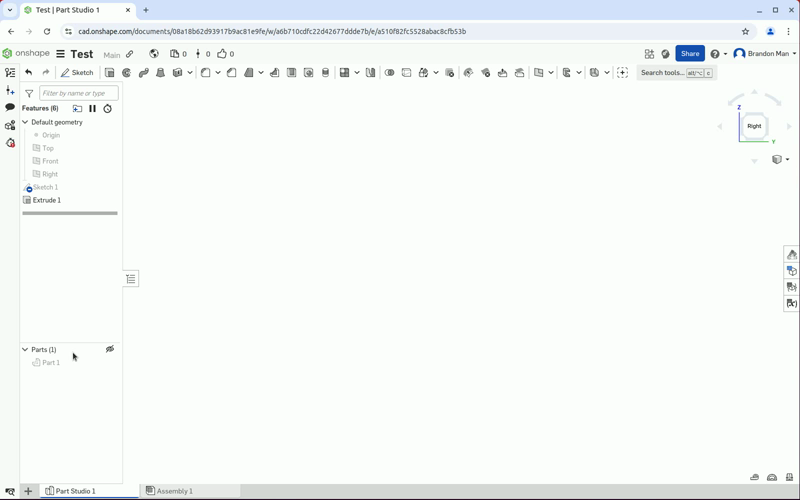
key_up(shift)
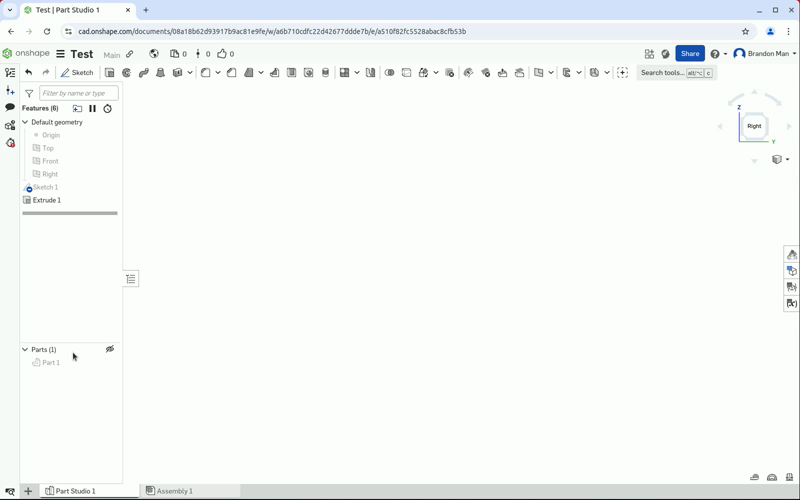
mouse_move(73, 352)
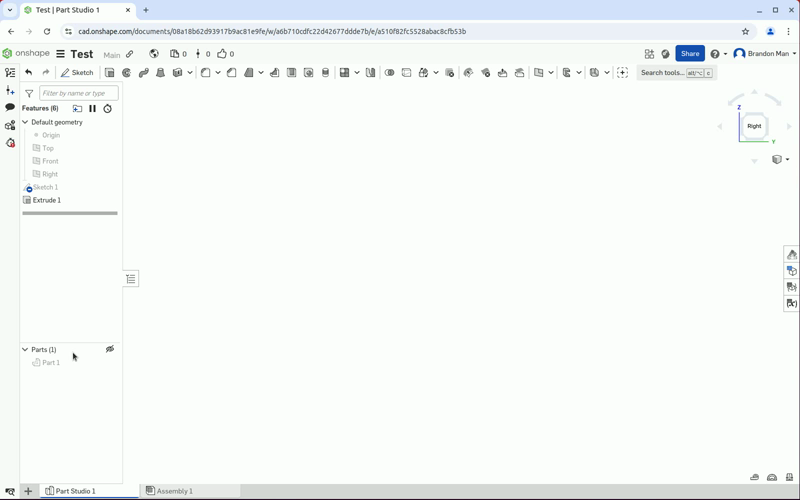
key(shift+y)
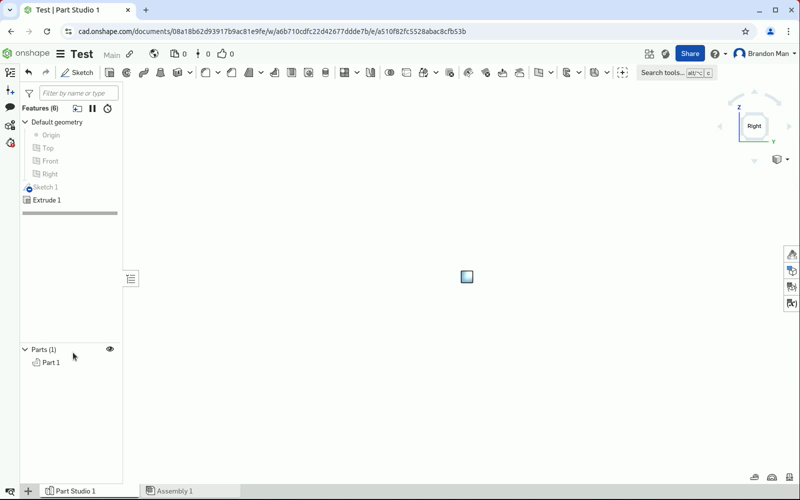
mouse_move(541, 75)
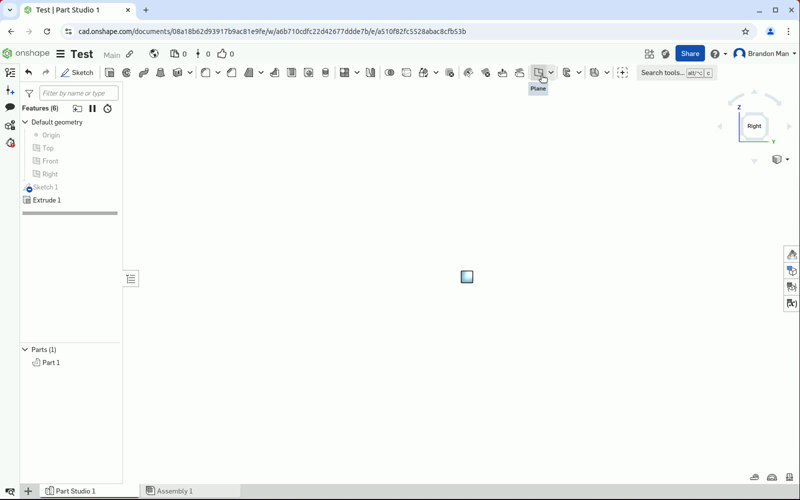
click(541, 75)
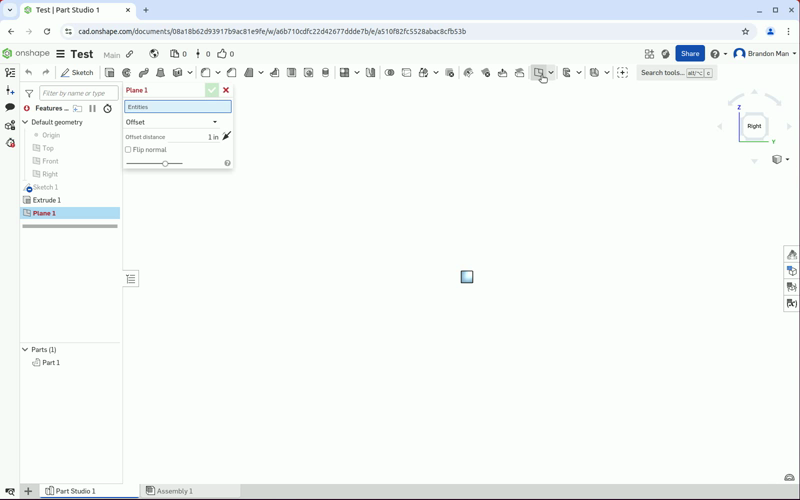
mouse_move(73, 176)
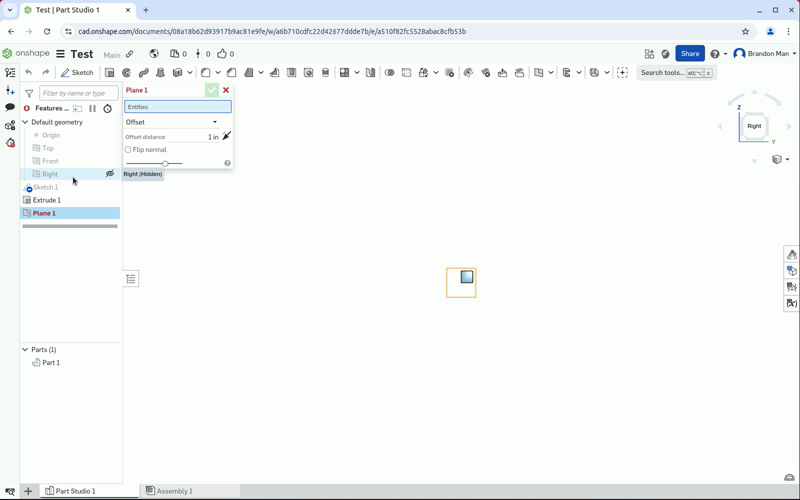
click(73, 176)
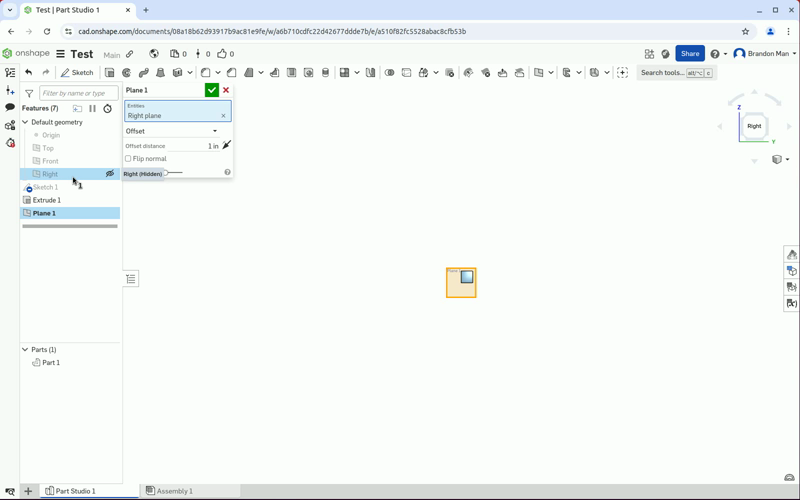
key(tab, 2)
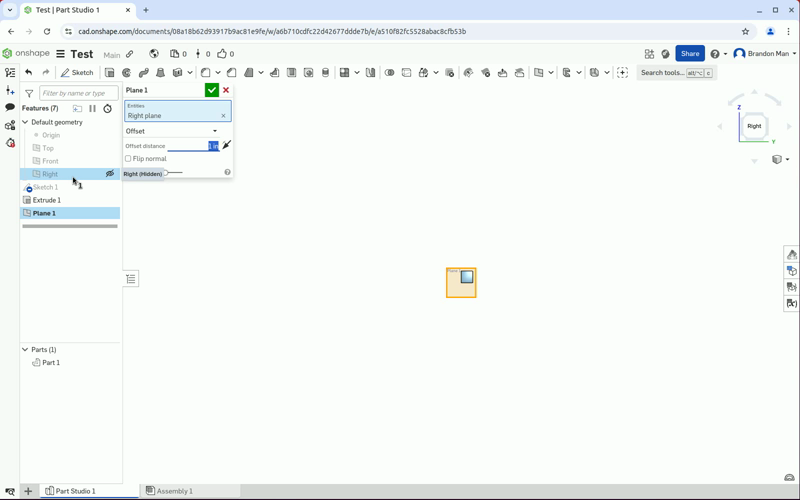
text(23.108)
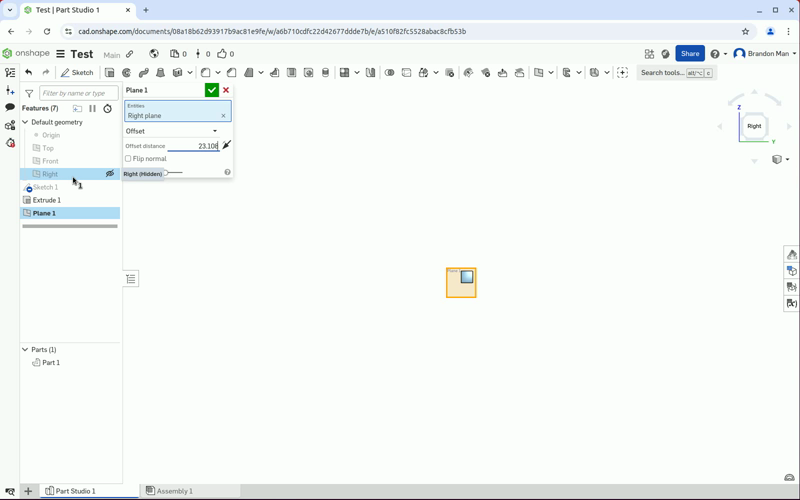
key(enter, 2)
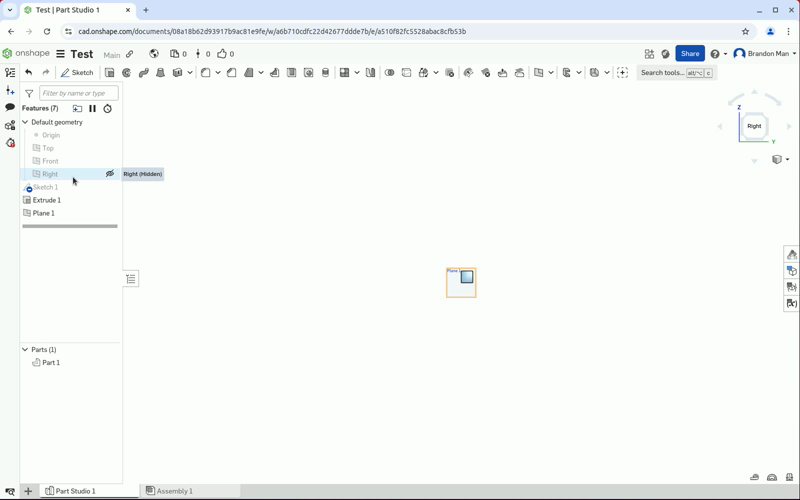
key(shift+s)
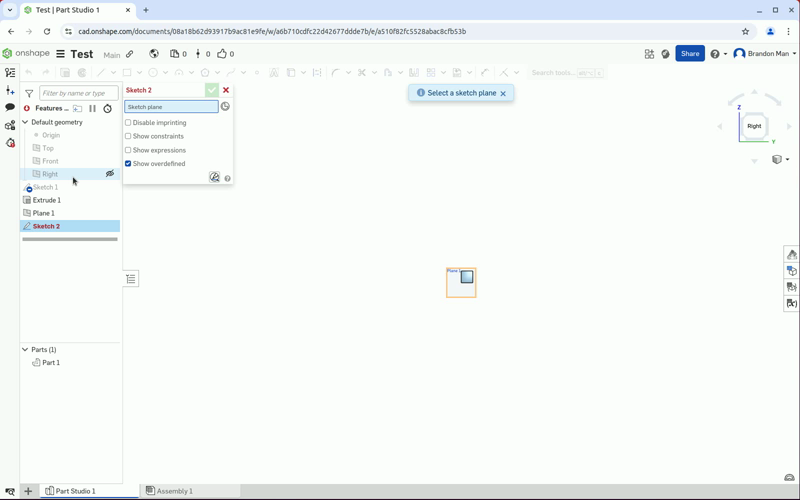
mouse_move(73, 215)
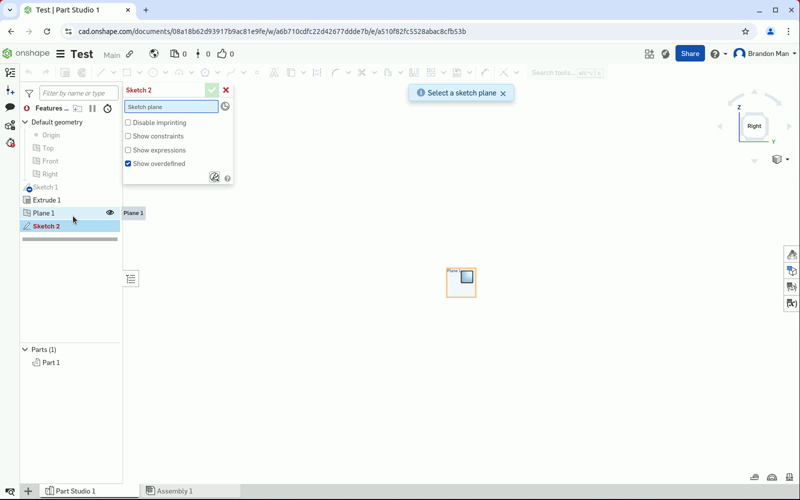
click(73, 215)
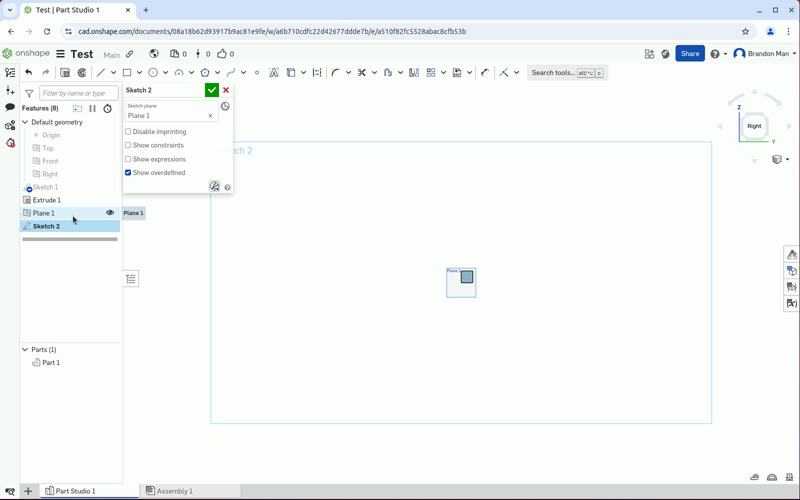
mouse_move(73, 352)
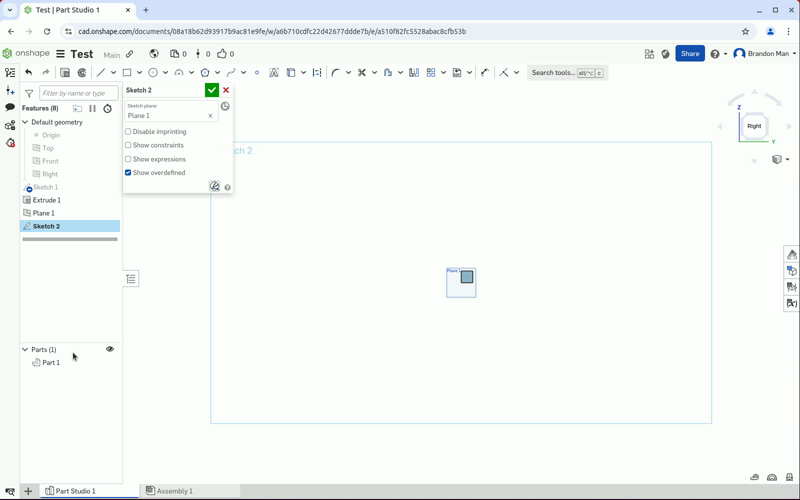
key(y)
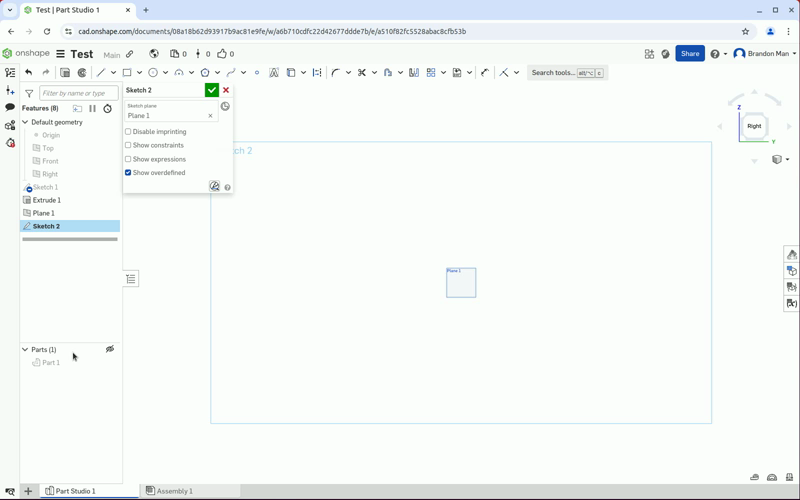
key(c)
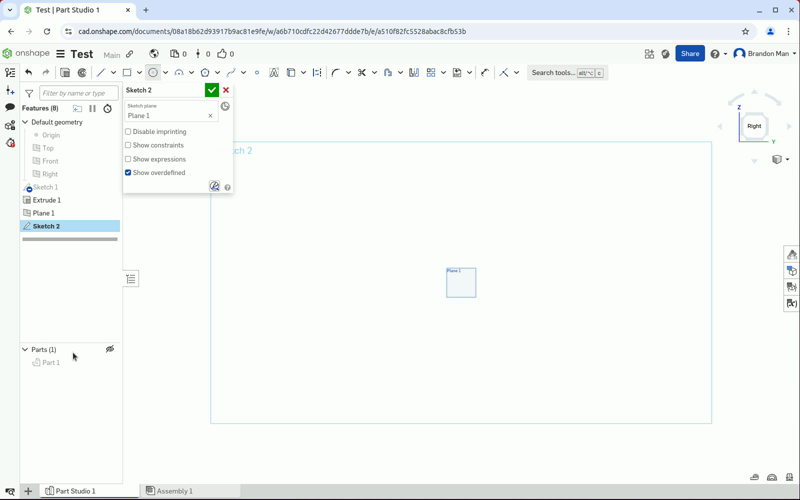
key_down(shift)
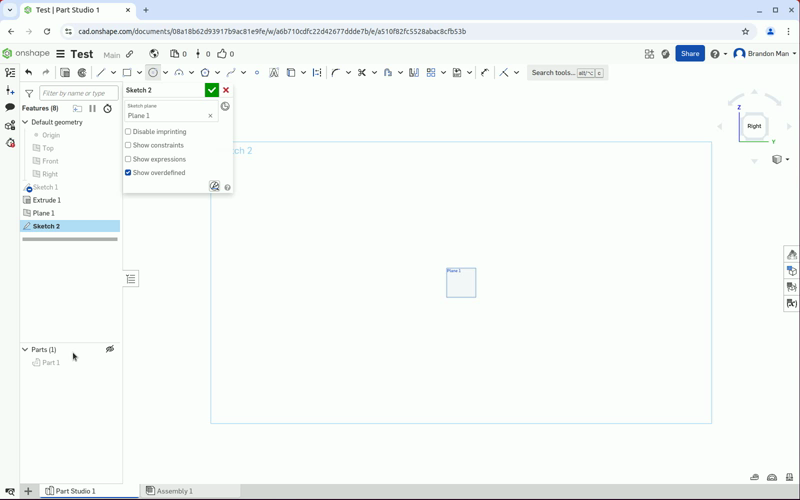
mouse_move(466, 276)
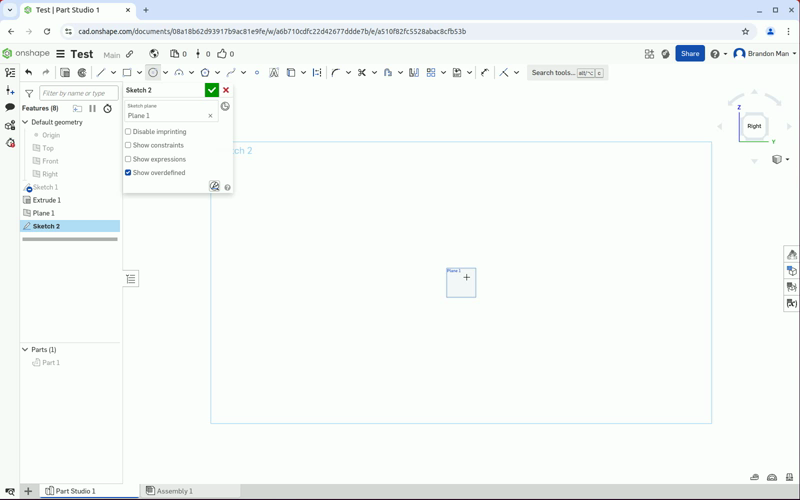
click(466, 276)
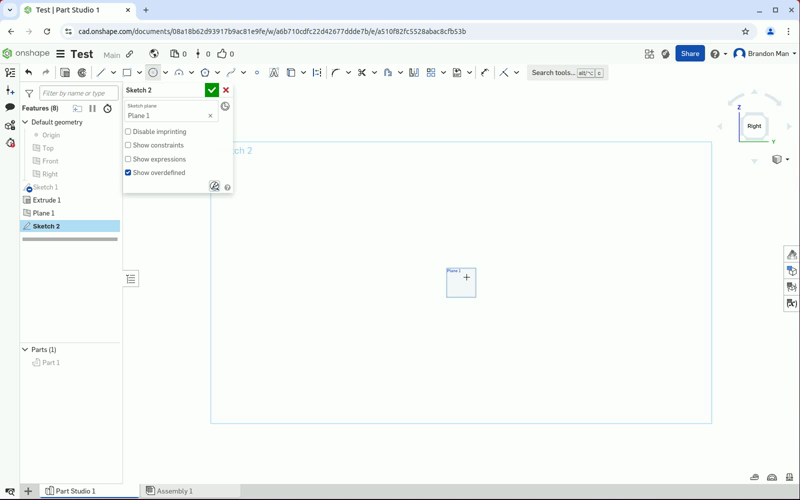
key_up(shift)
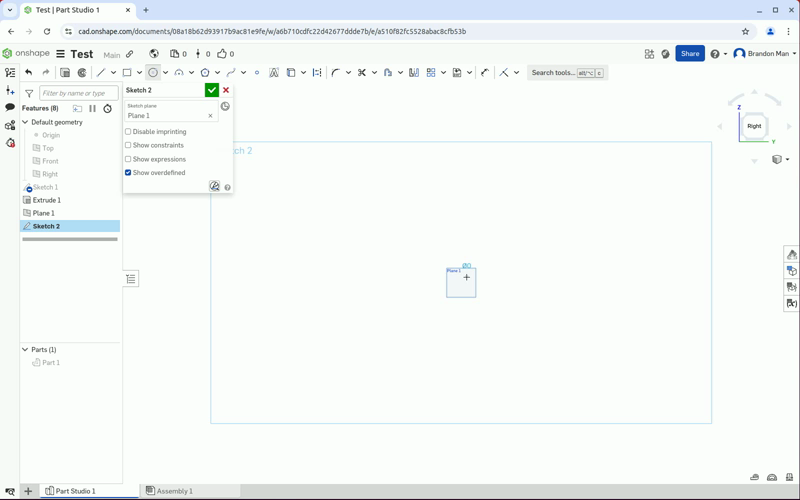
mouse_move(471, 276)
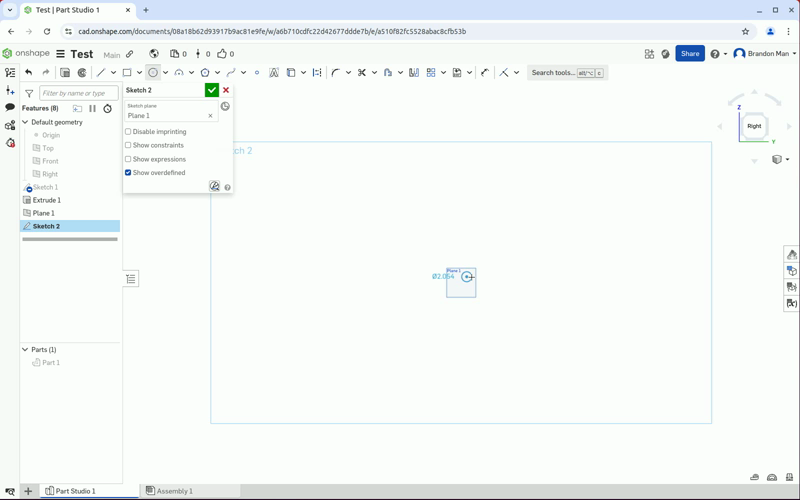
click(471, 276)
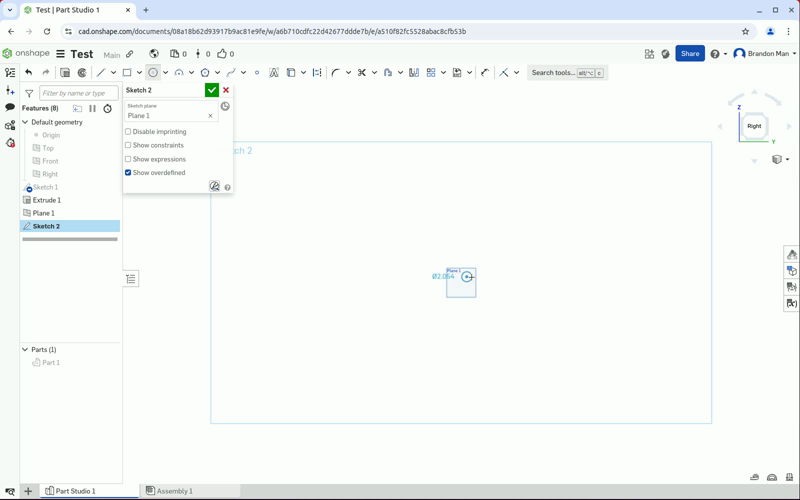
key(esc)
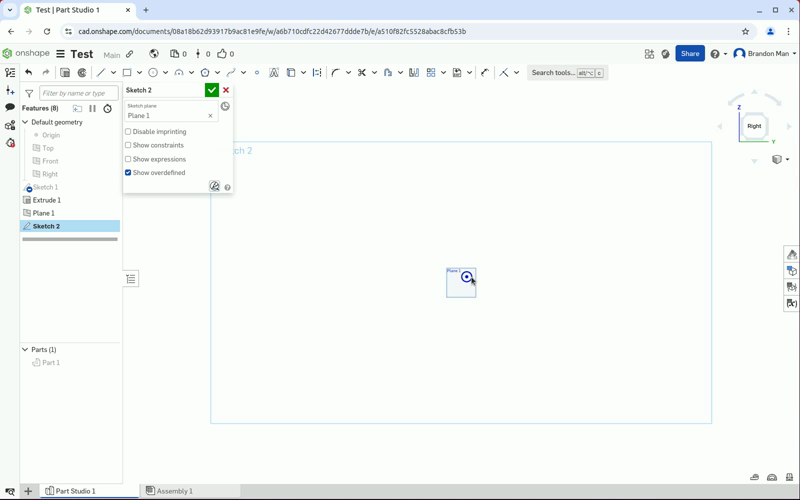
mouse_move(468, 274)
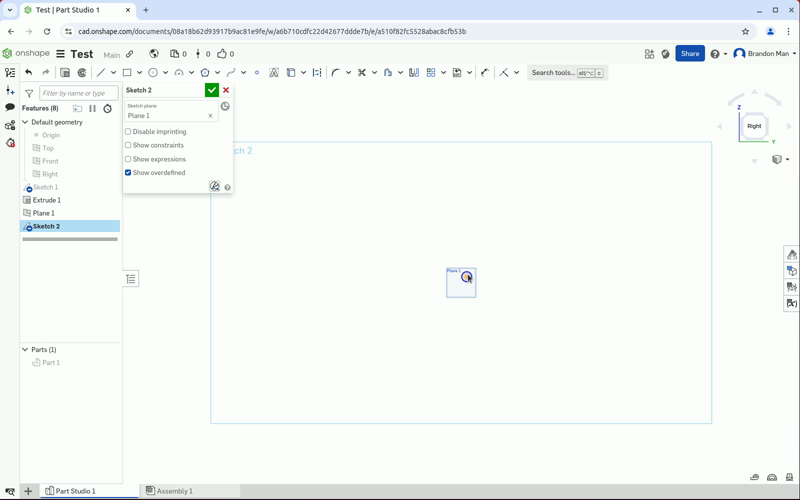
scroll(6)
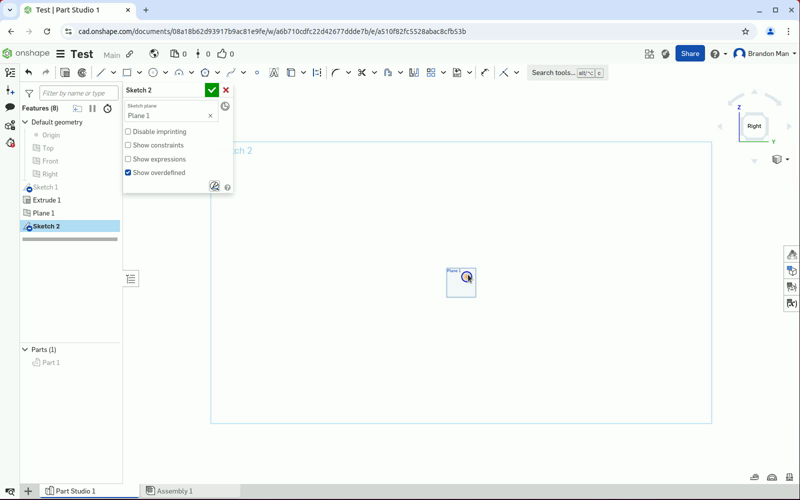
scroll(6)
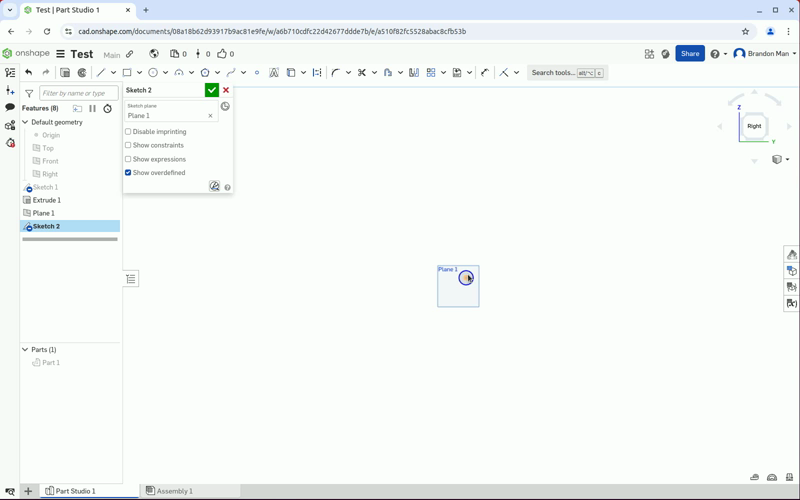
scroll(6)
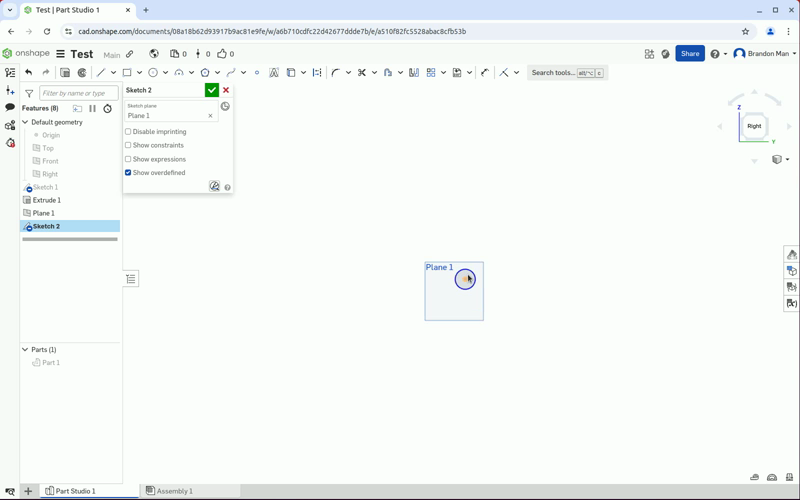
scroll(6)
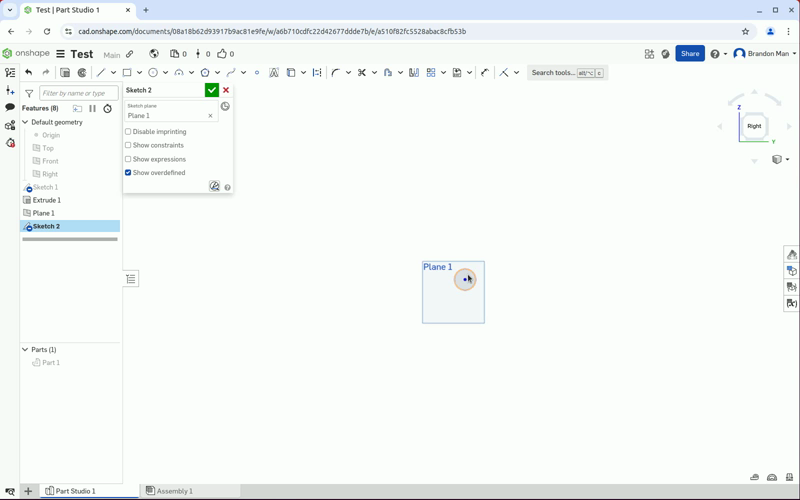
scroll(6)
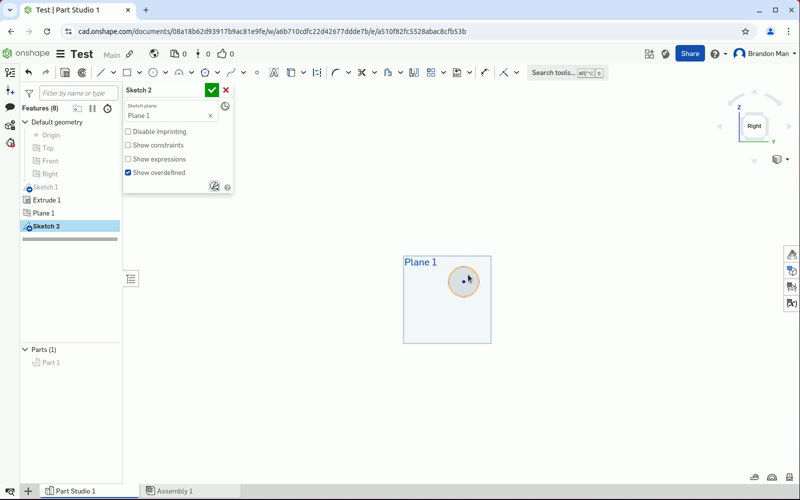
scroll(6)
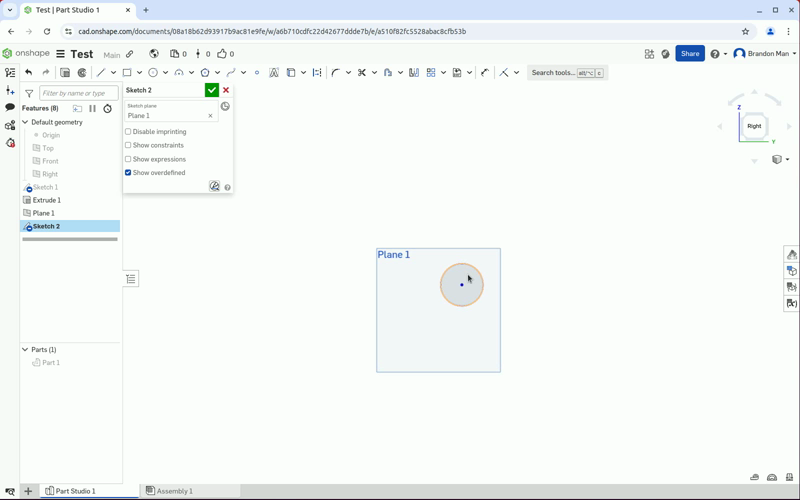
scroll(6)
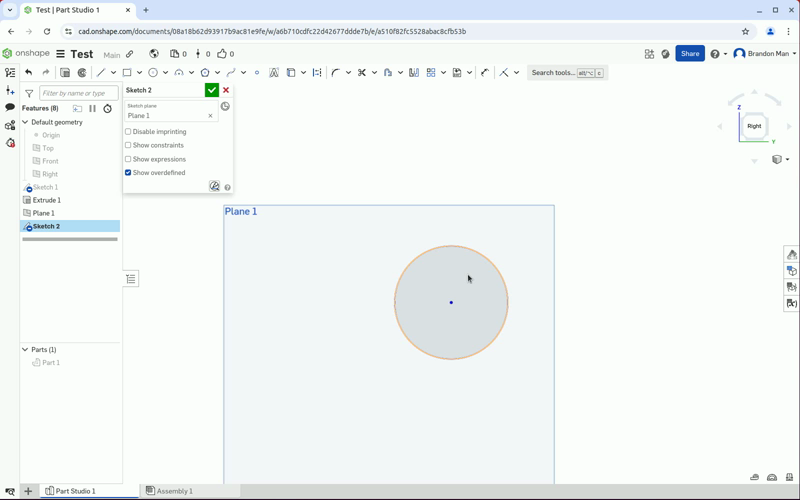
click(468, 274)
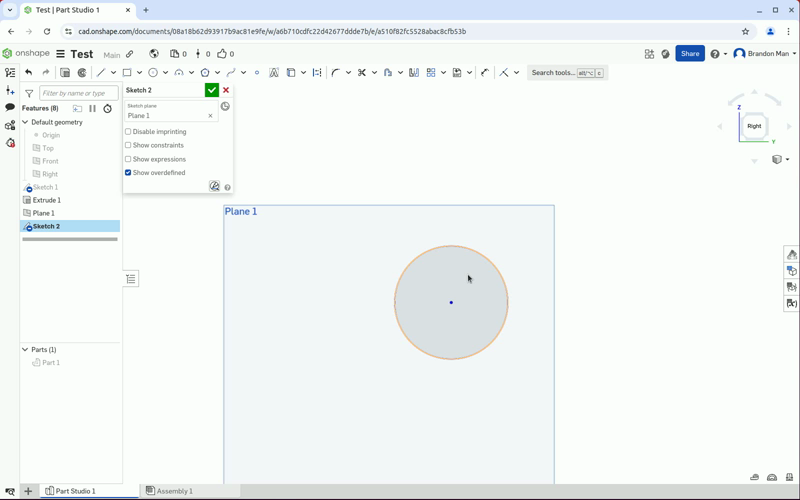
scroll(-6)
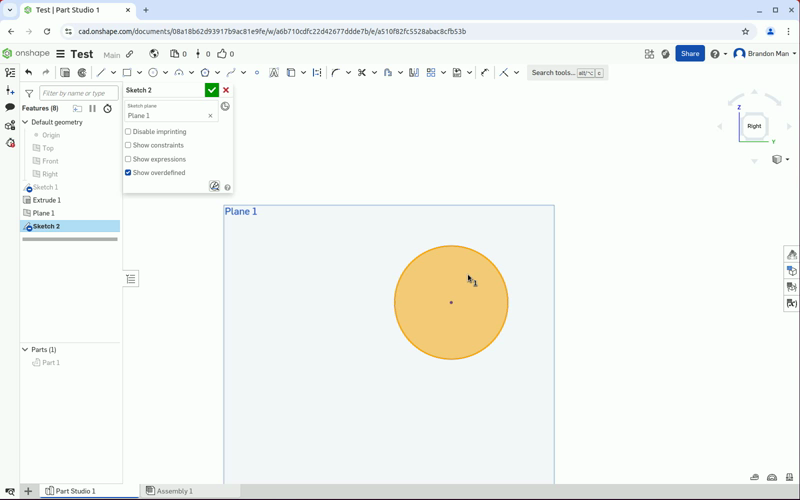
scroll(-6)
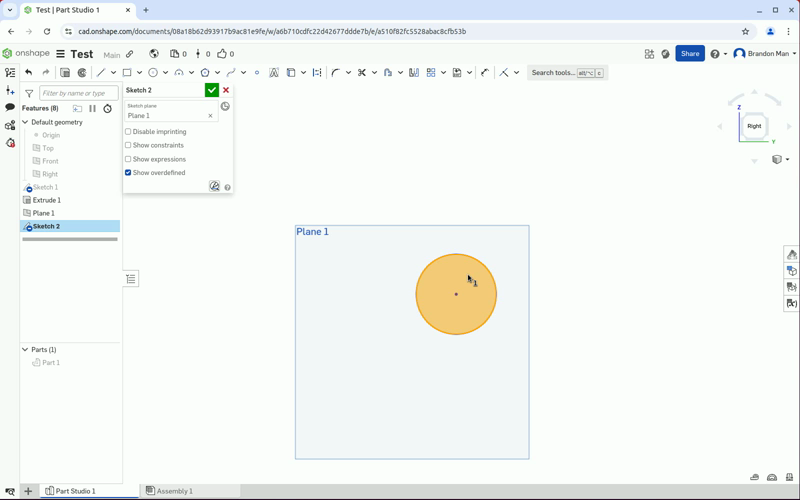
scroll(-6)
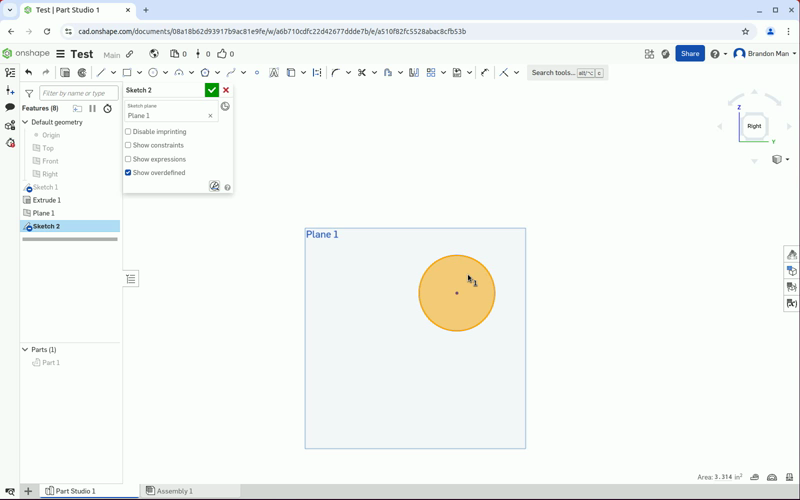
scroll(-6)
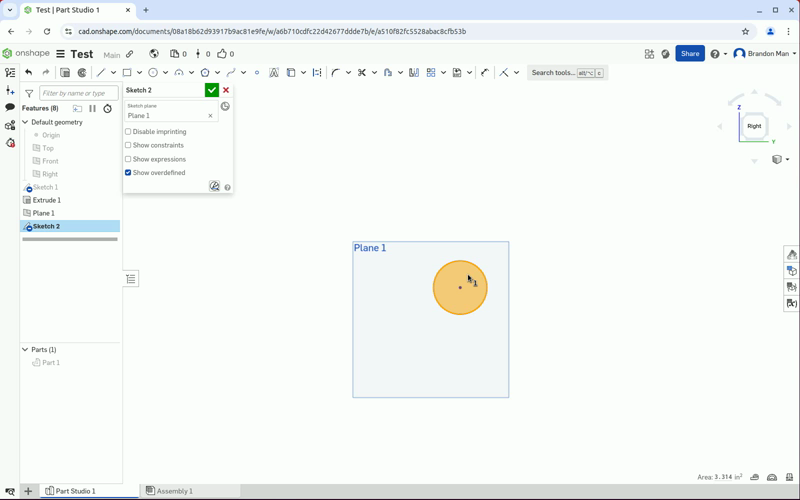
scroll(-6)
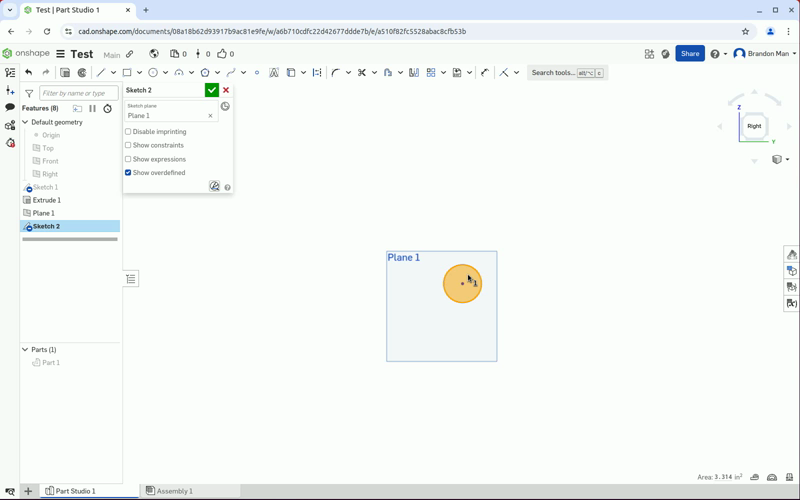
scroll(-6)
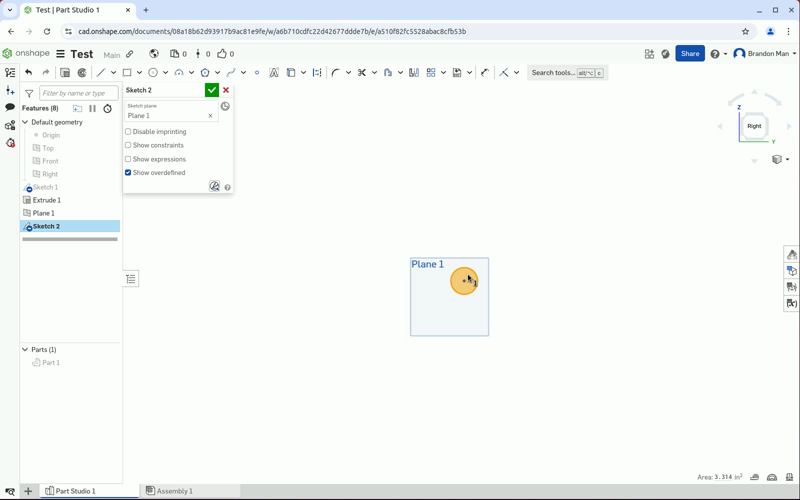
scroll(-6)
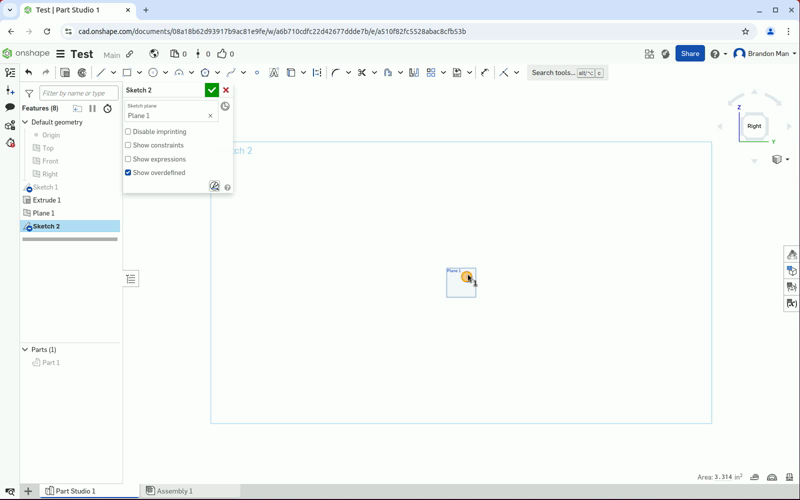
mouse_move(73, 352)
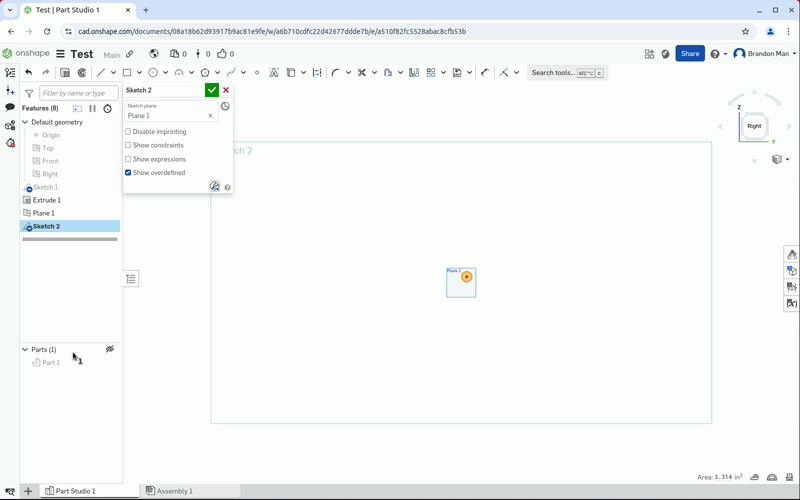
key(shift+y)
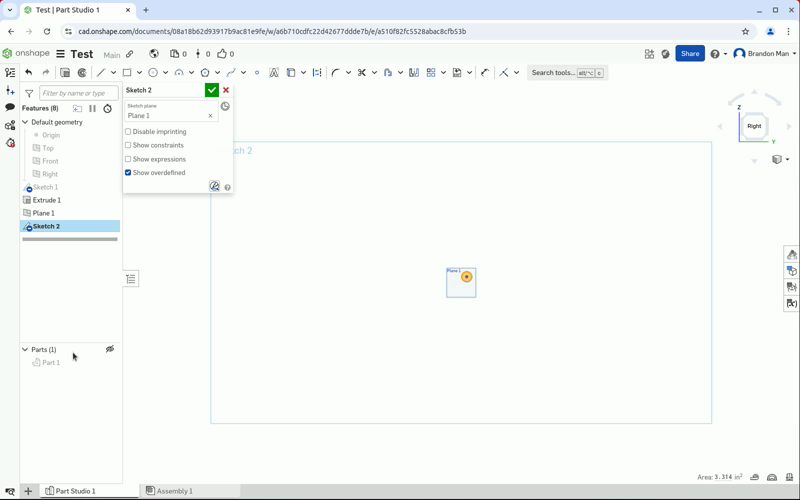
key(shift+e)
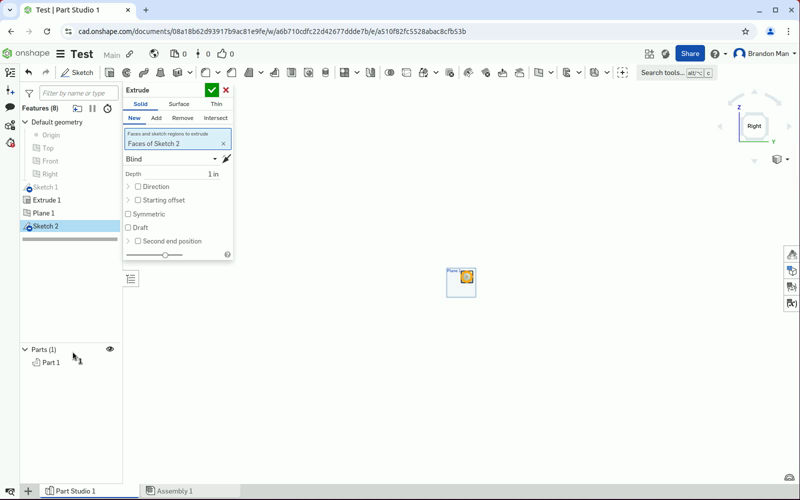
mouse_move(143, 106)
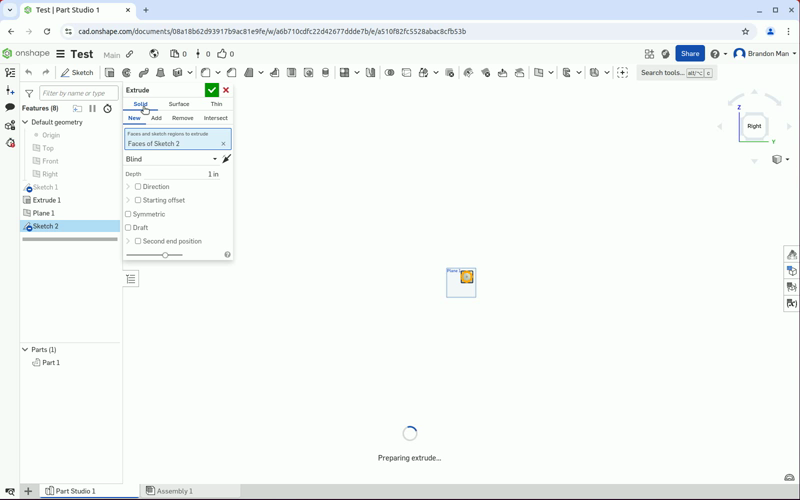
click(143, 106)
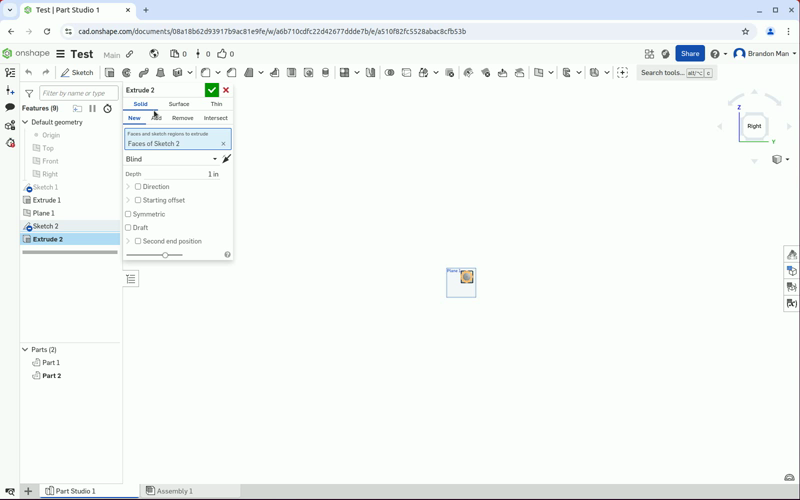
mouse_move(186, 120)
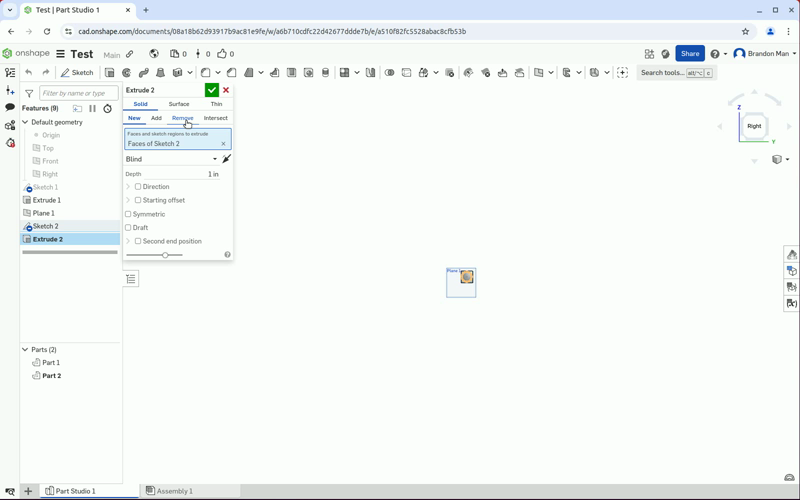
click(186, 120)
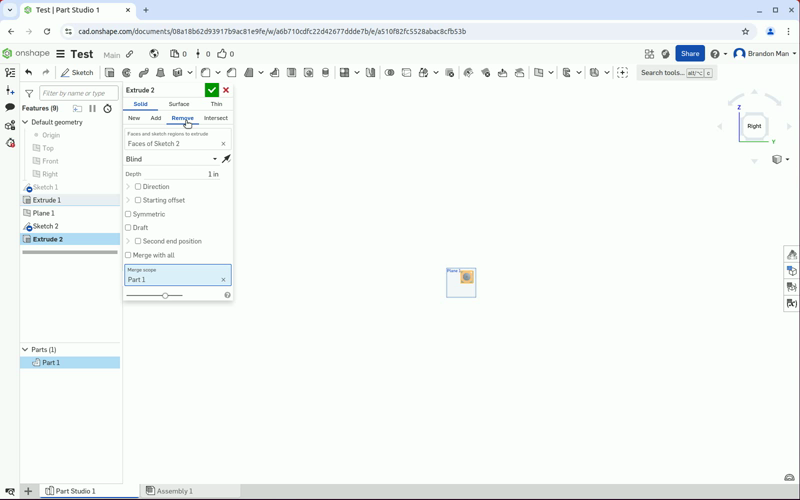
key(tab, 4)
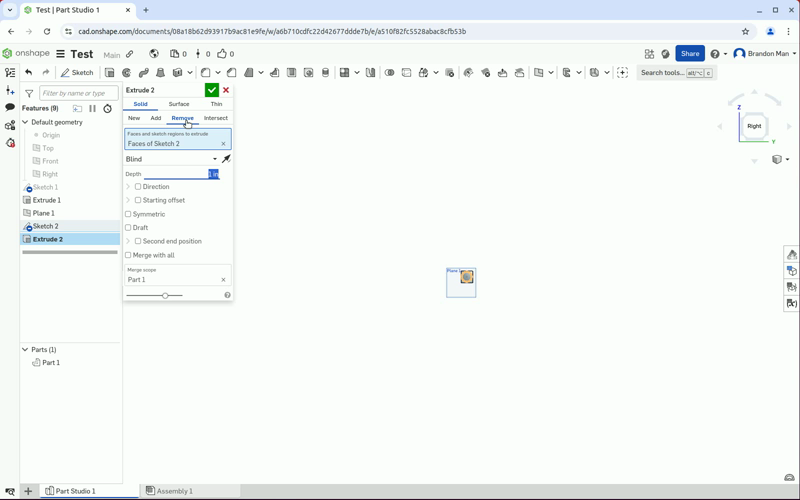
text(1.685)
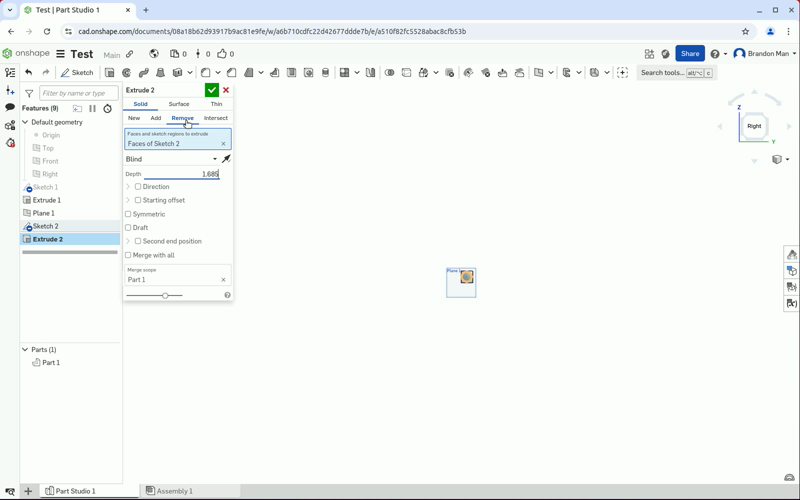
key(tab, 6)
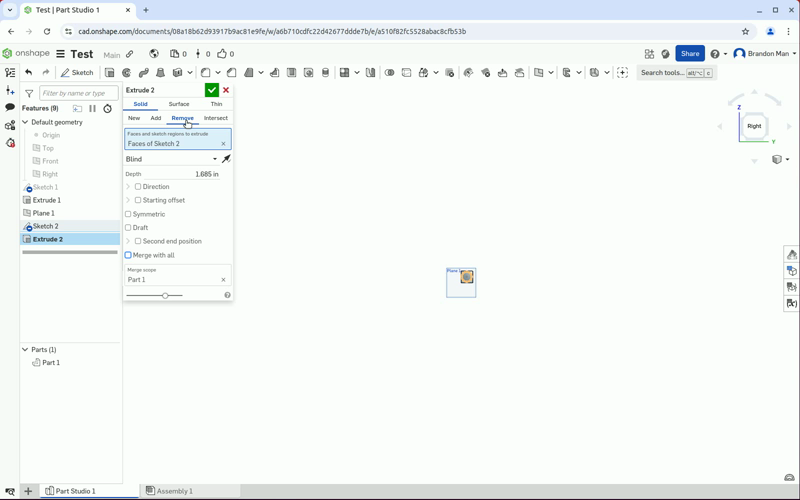
key(space)
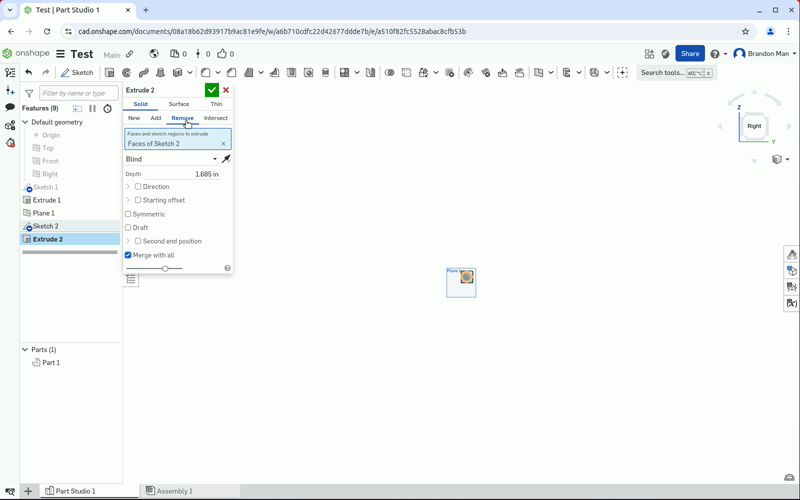
key(enter)
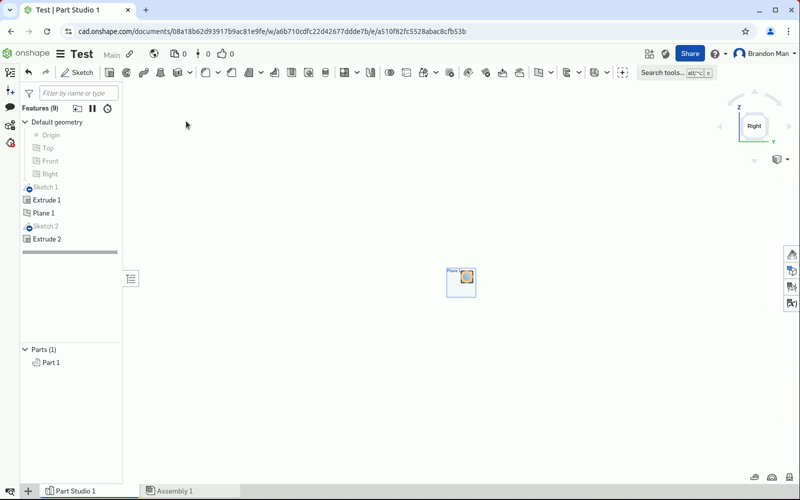
key(shift+h)
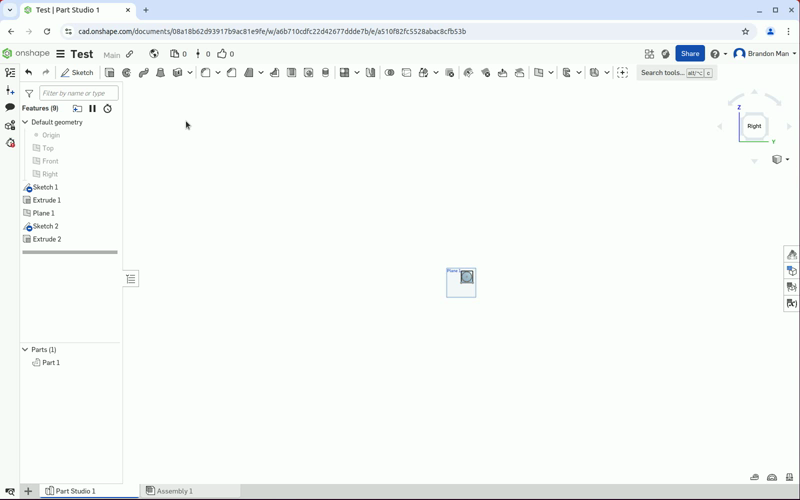
key(shift+h)
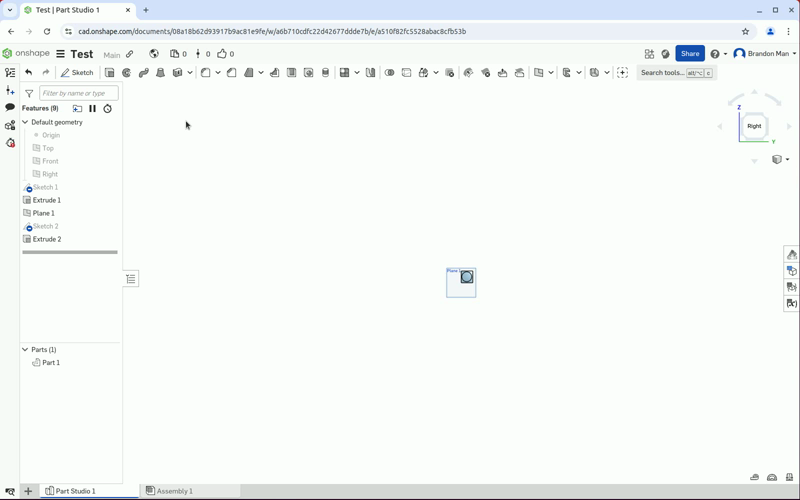
mouse_move(73, 189)
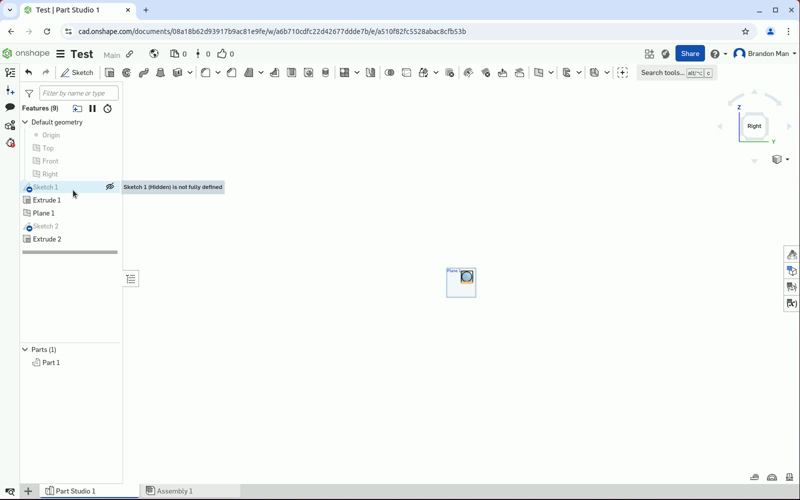
click(73, 189)
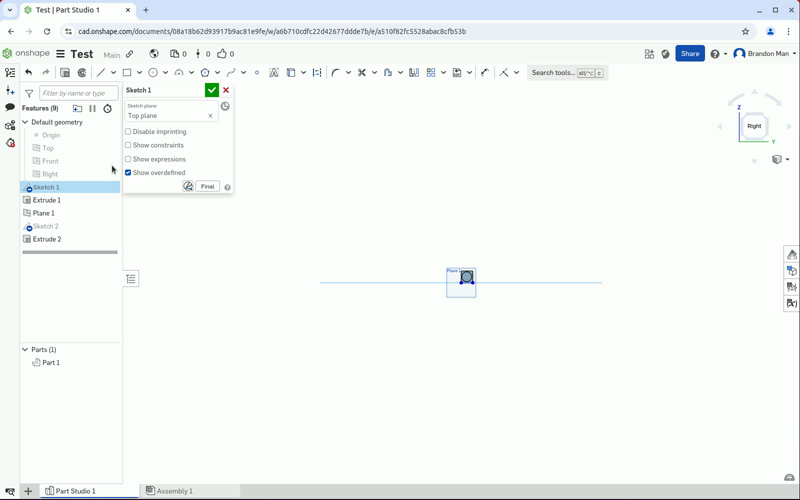
mouse_move(229, 92)
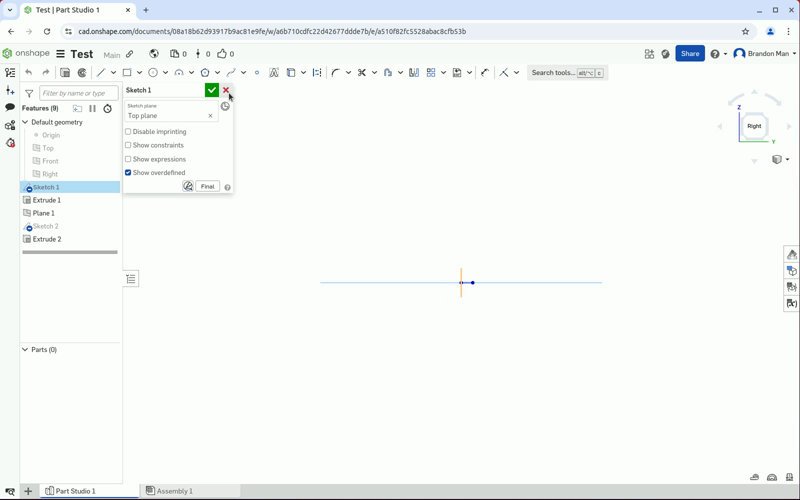
click(229, 92)
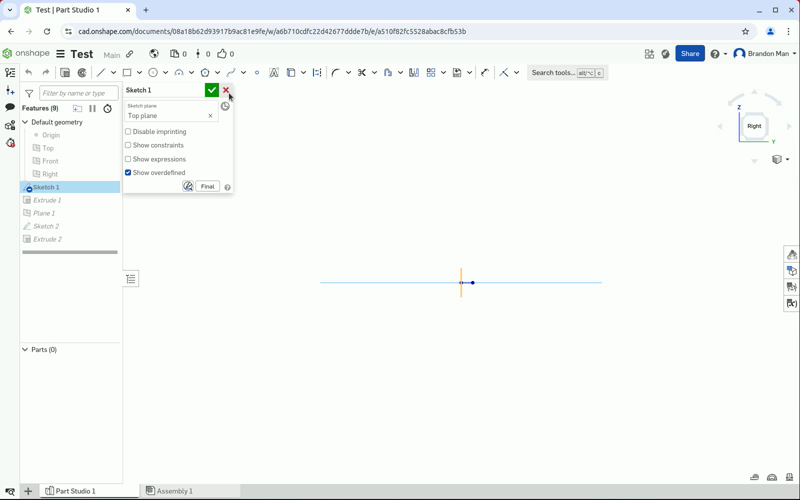
key(shift+s)
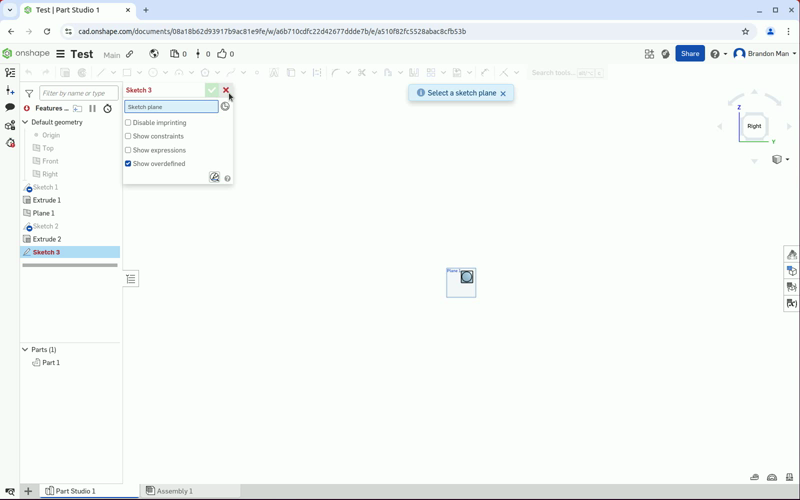
mouse_move(73, 176)
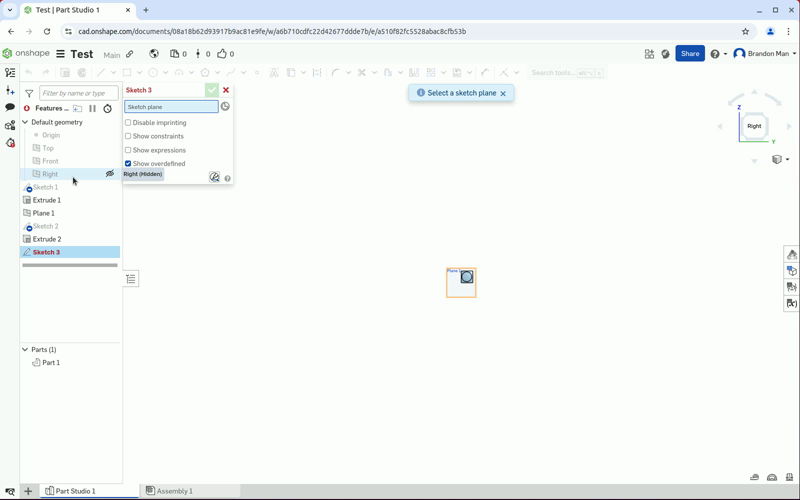
click(73, 176)
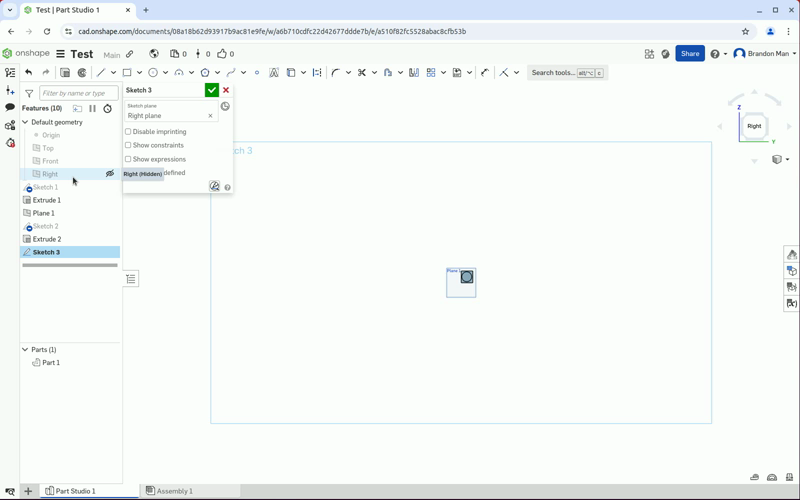
mouse_move(73, 352)
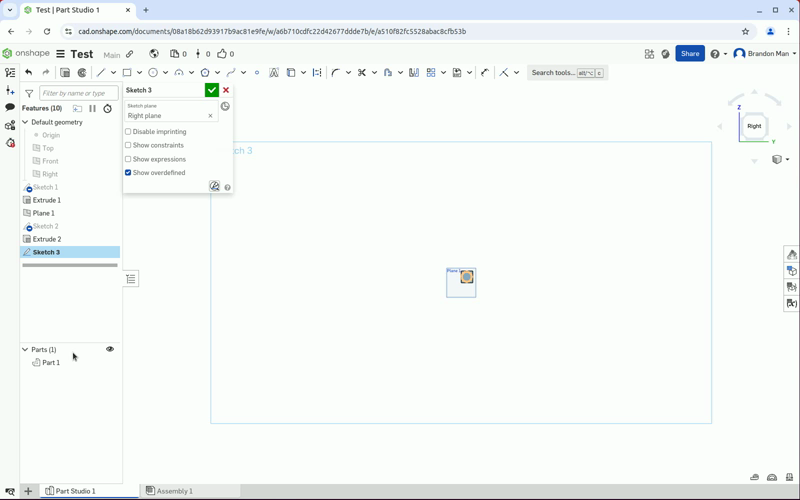
key(y)
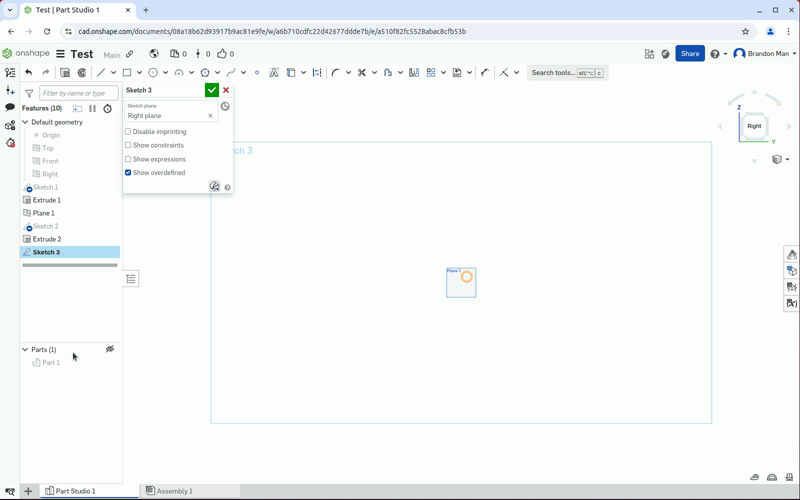
key(c)
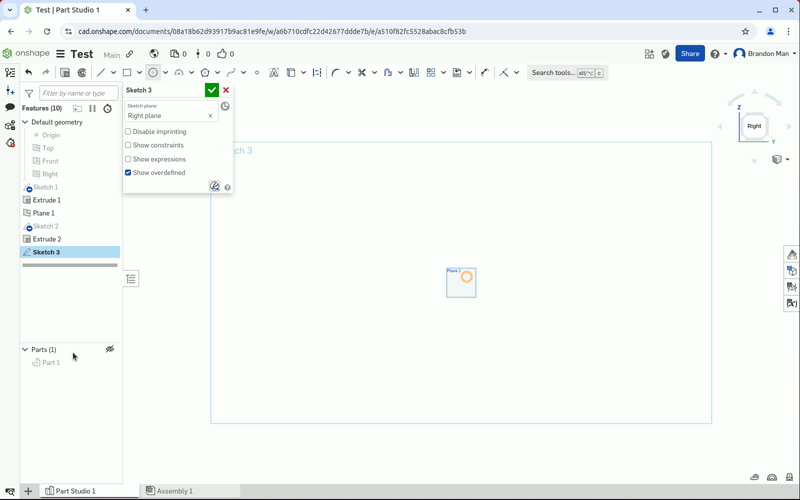
key_down(shift)
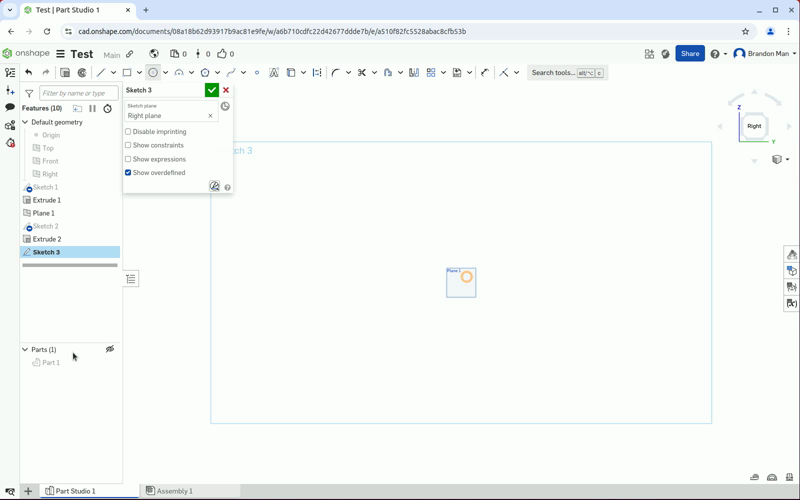
mouse_move(466, 276)
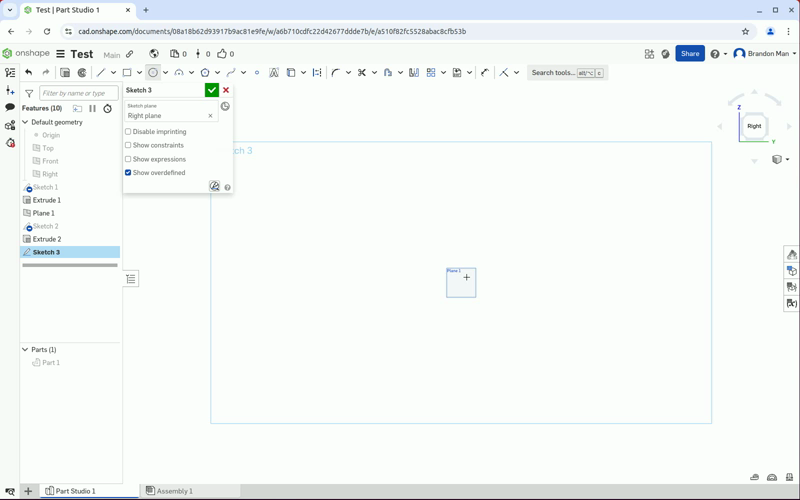
click(466, 276)
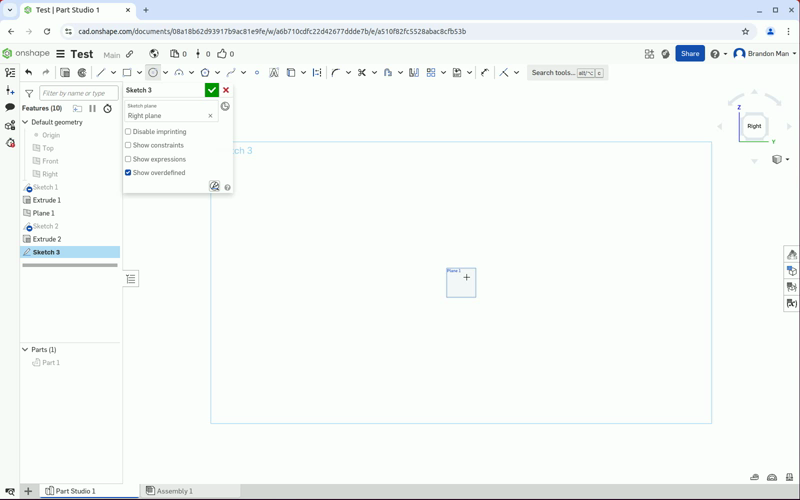
key_up(shift)
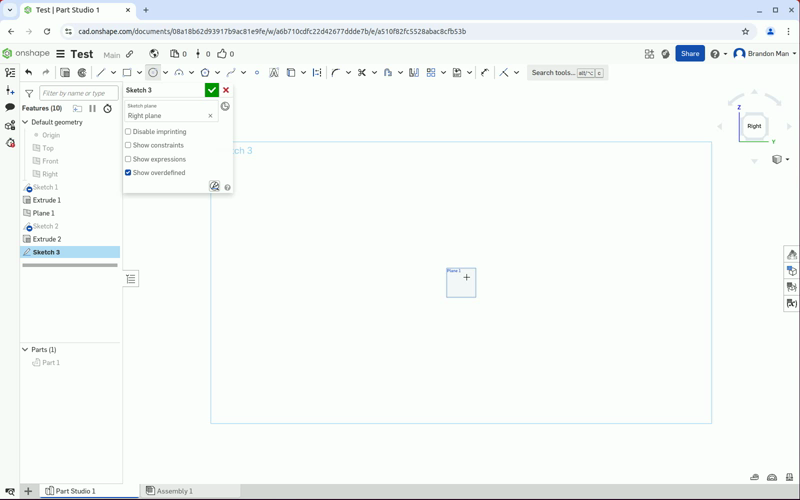
mouse_move(471, 276)
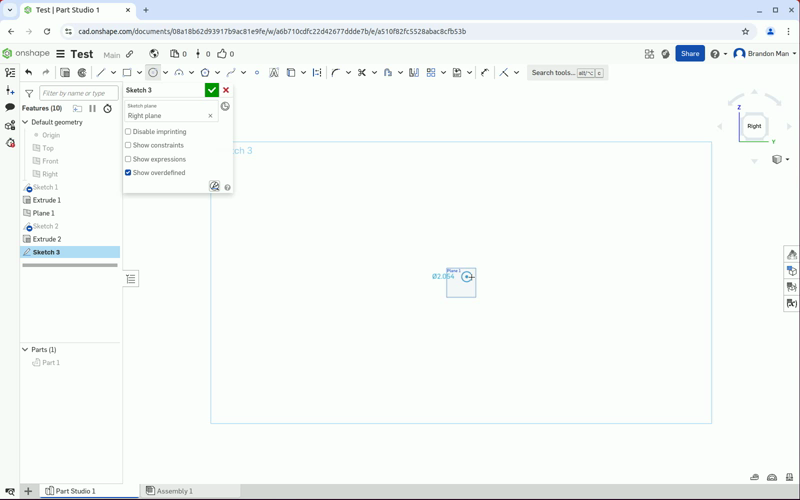
click(471, 276)
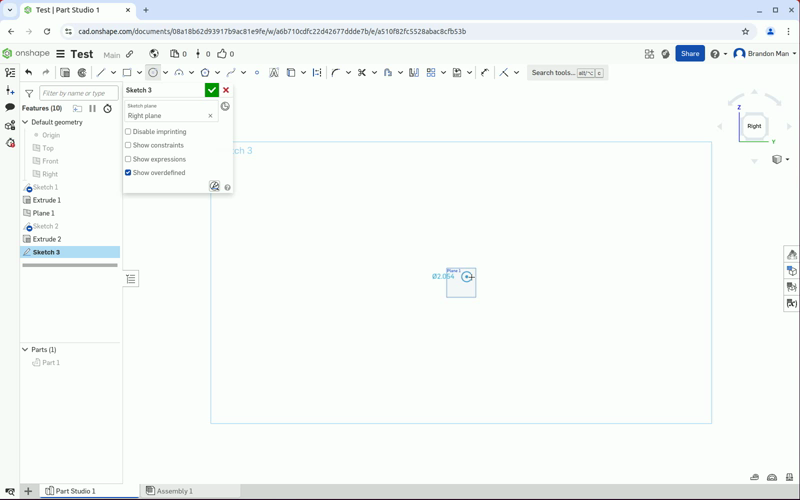
key(esc)
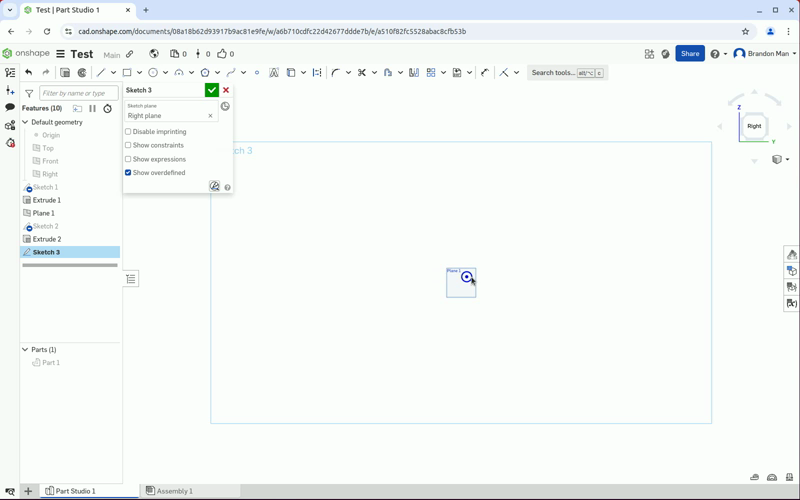
mouse_move(464, 276)
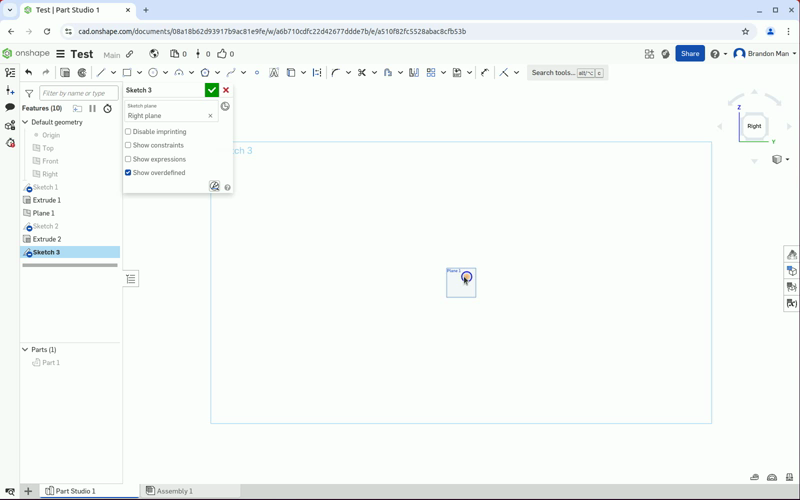
scroll(6)
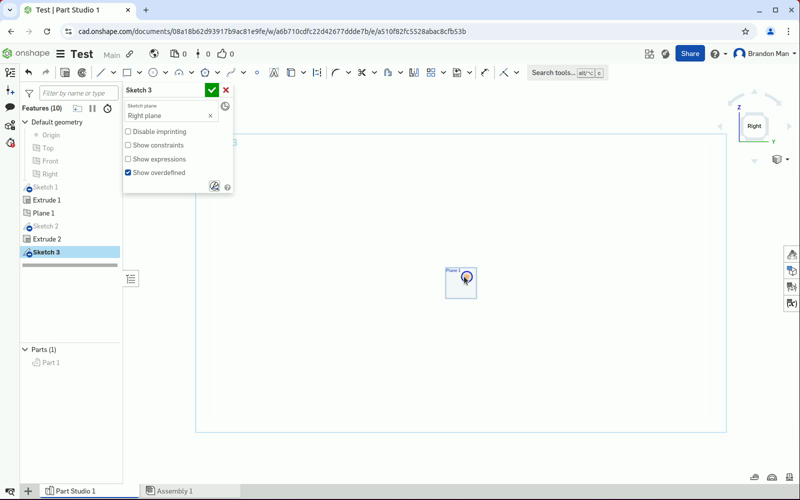
scroll(6)
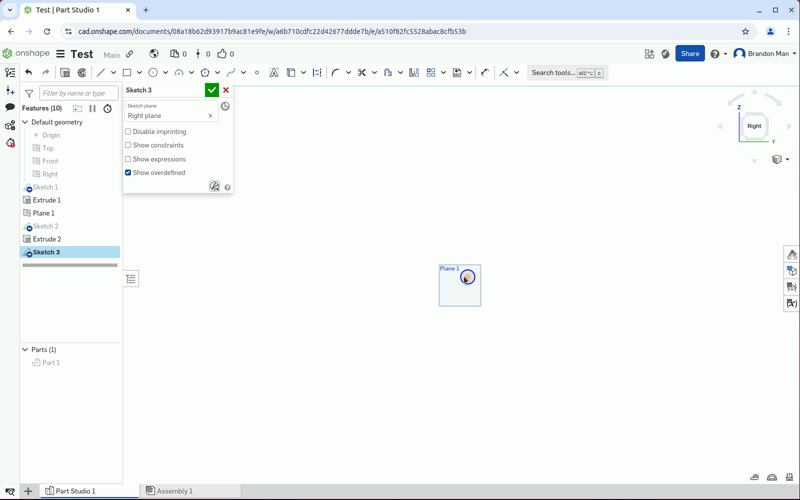
scroll(6)
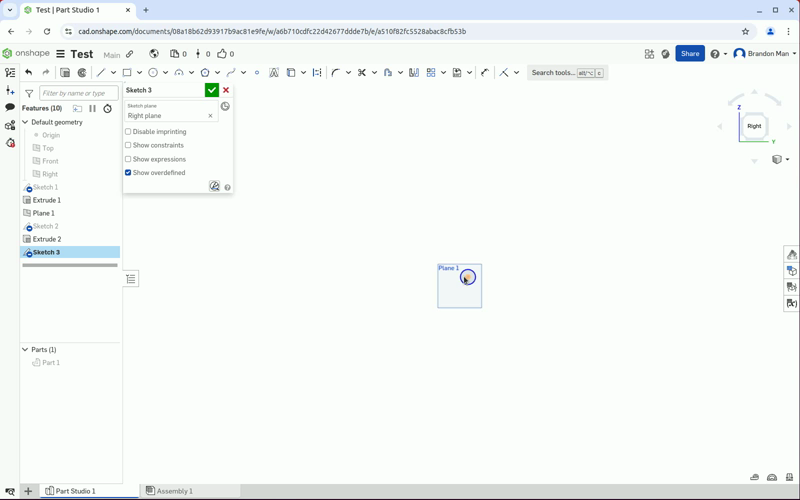
scroll(6)
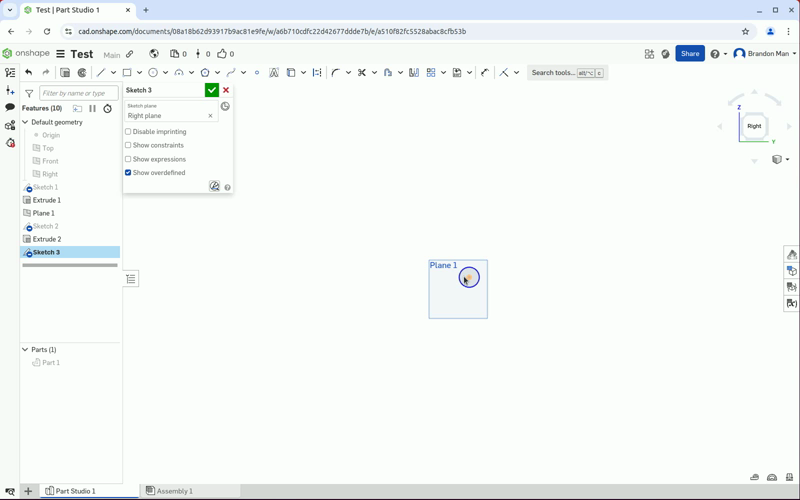
scroll(6)
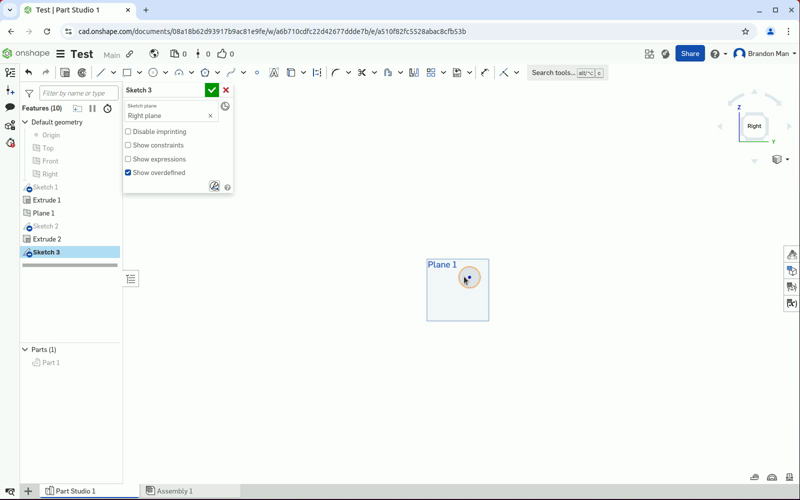
scroll(6)
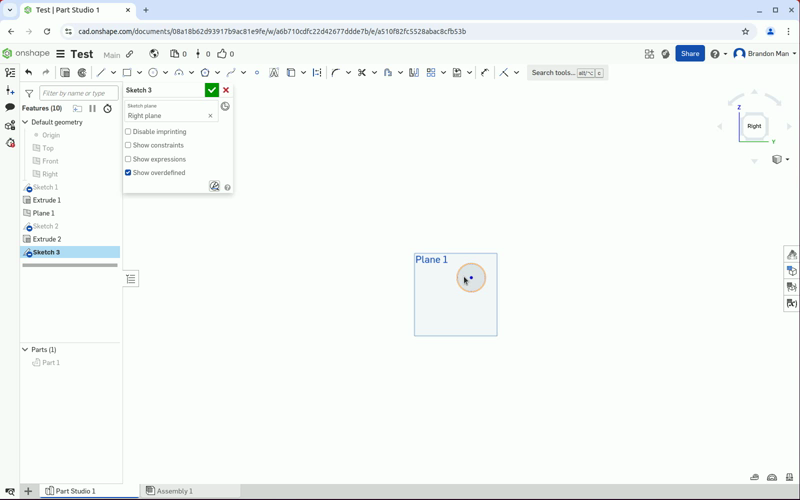
scroll(6)
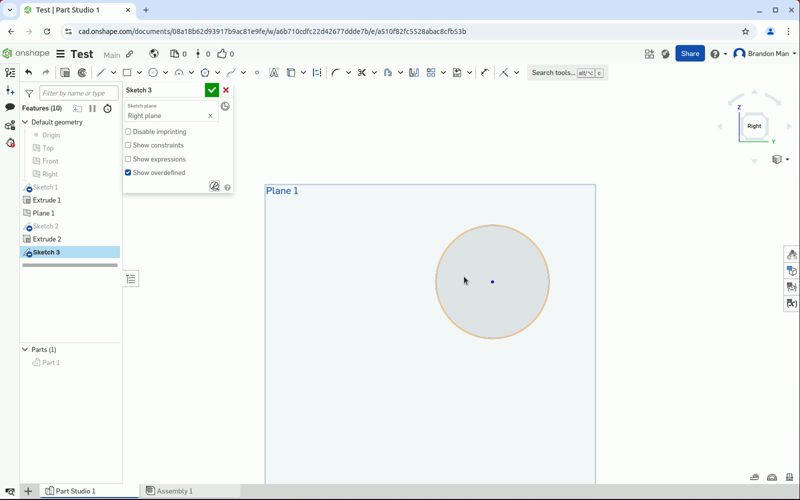
click(464, 276)
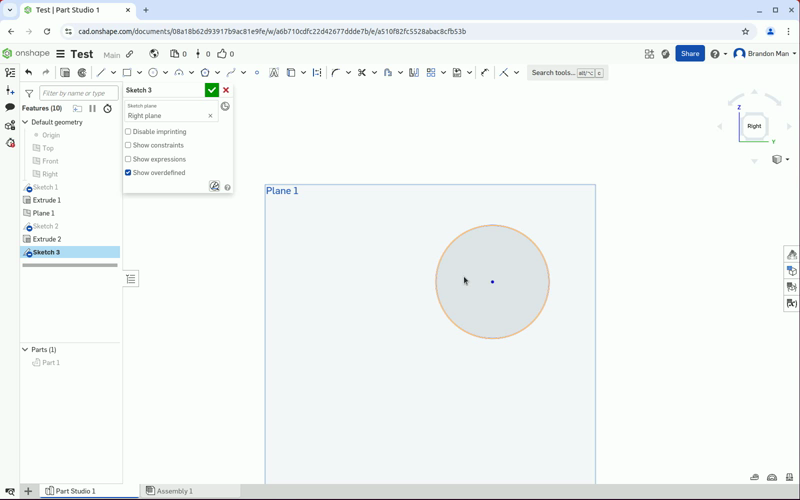
scroll(-6)
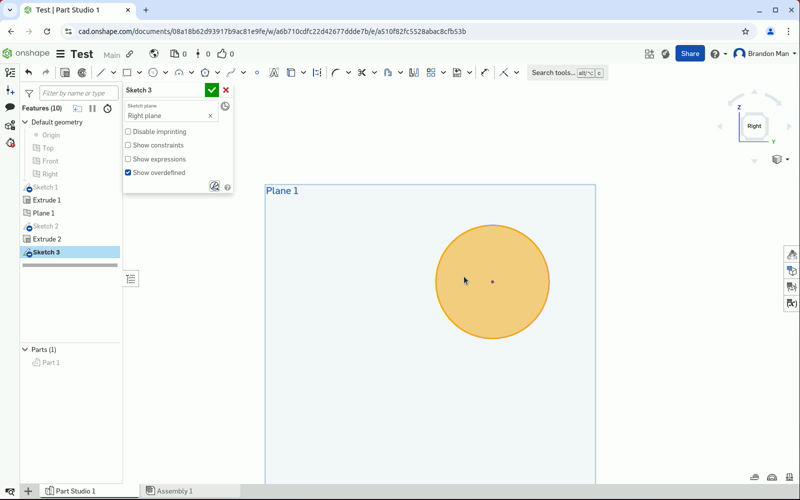
scroll(-6)
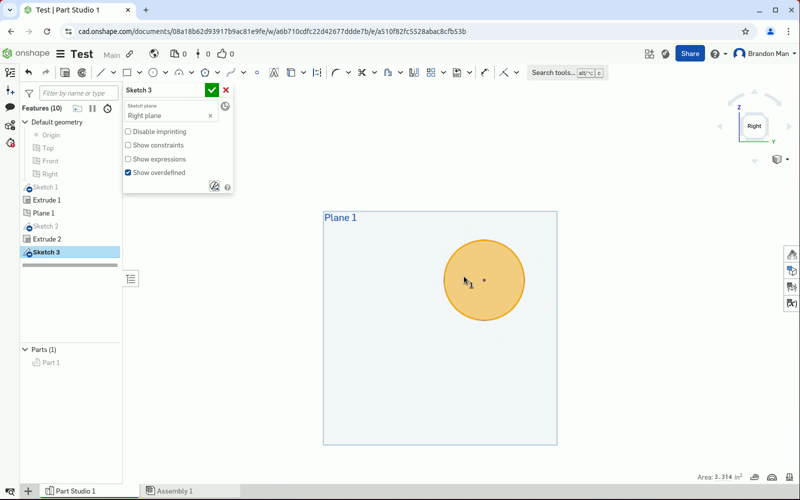
scroll(-6)
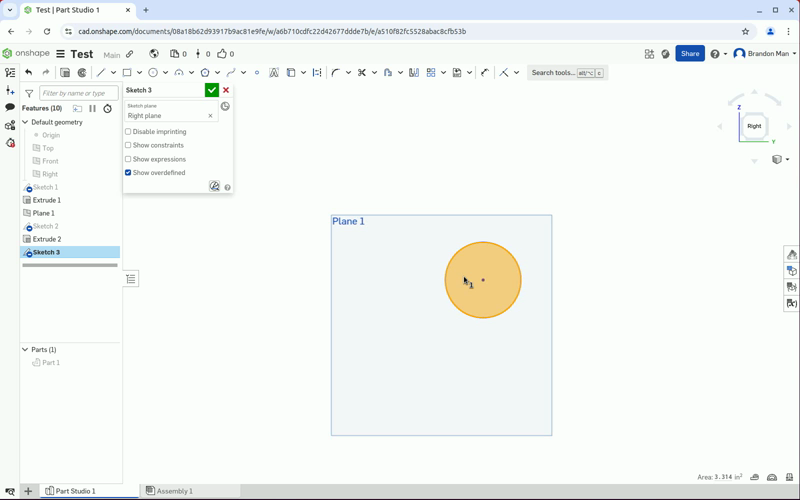
scroll(-6)
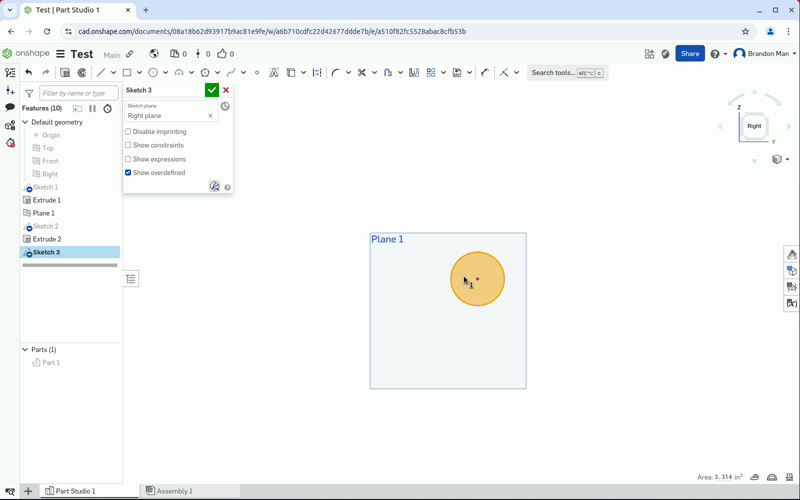
scroll(-6)
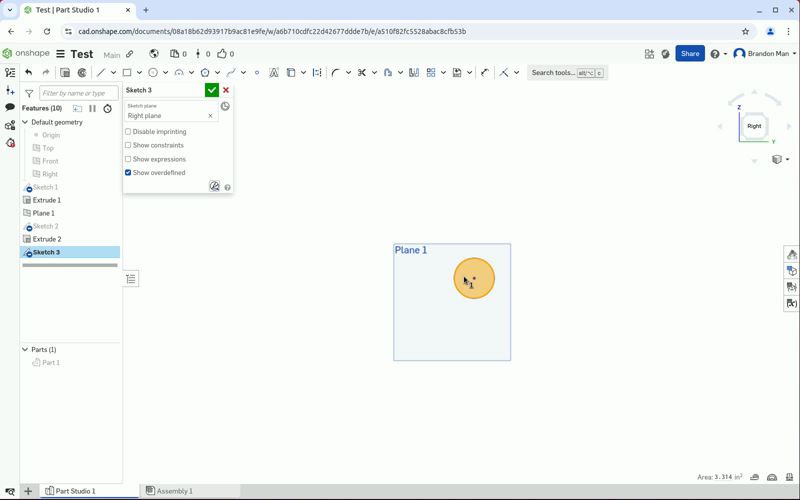
scroll(-6)
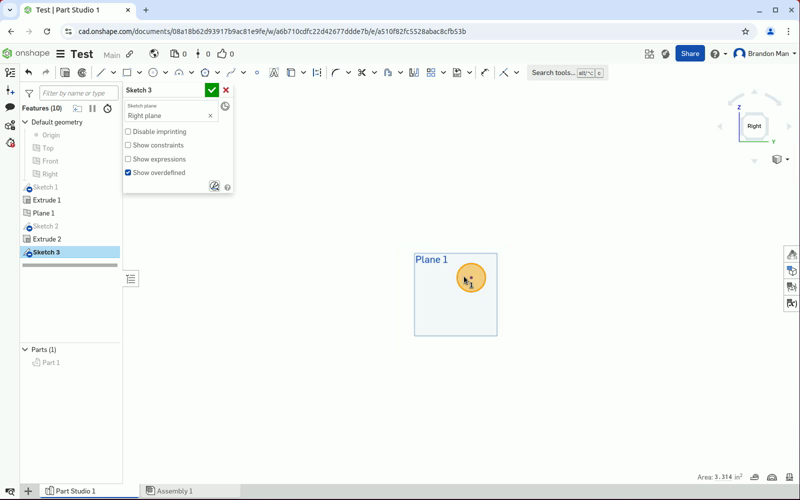
scroll(-6)
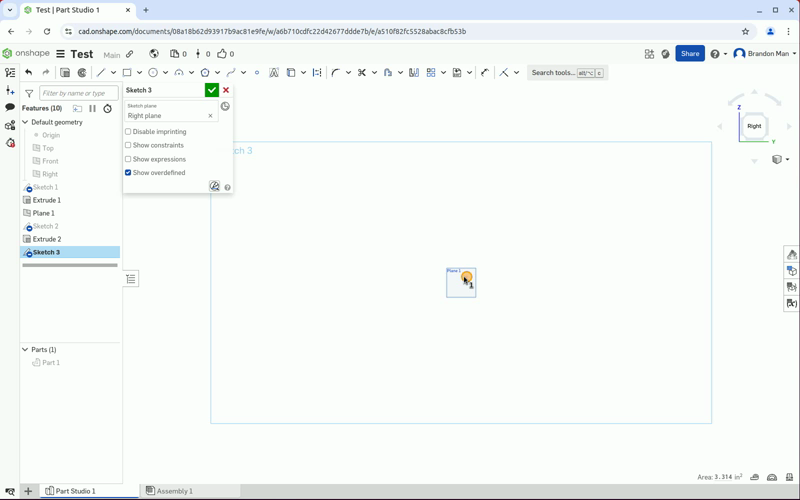
mouse_move(73, 352)
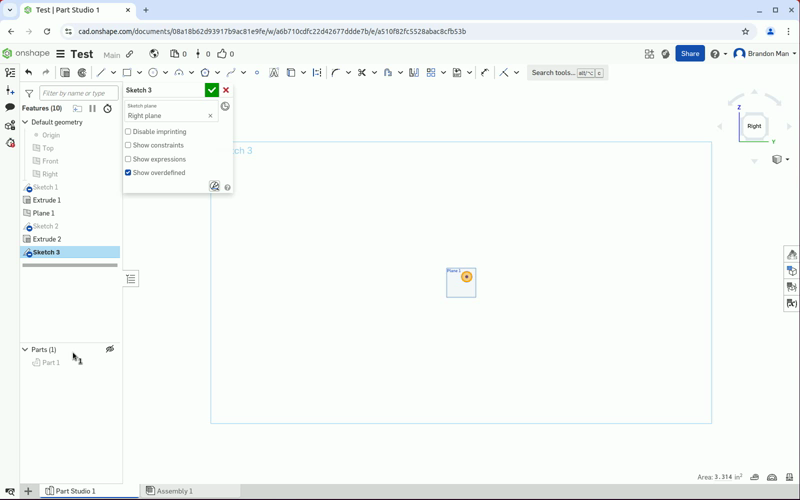
key(shift+y)
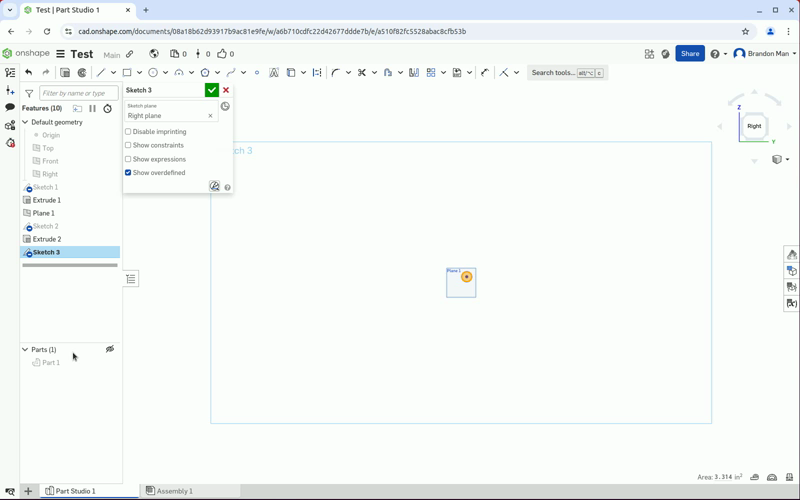
key(shift+e)
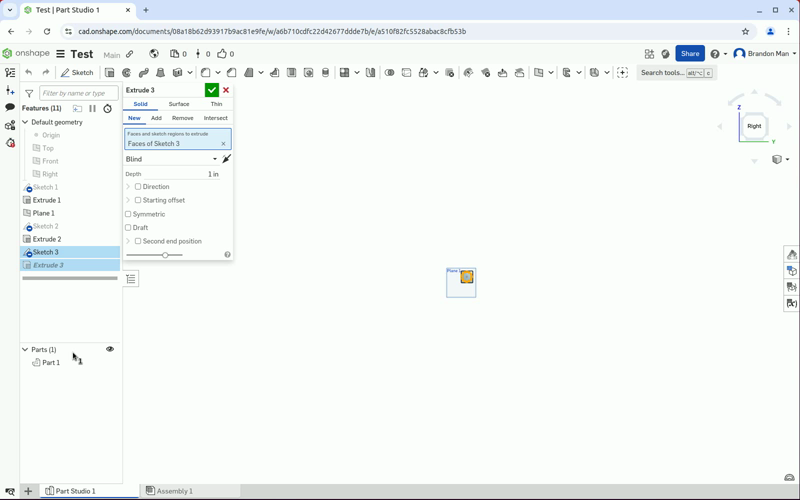
mouse_move(143, 106)
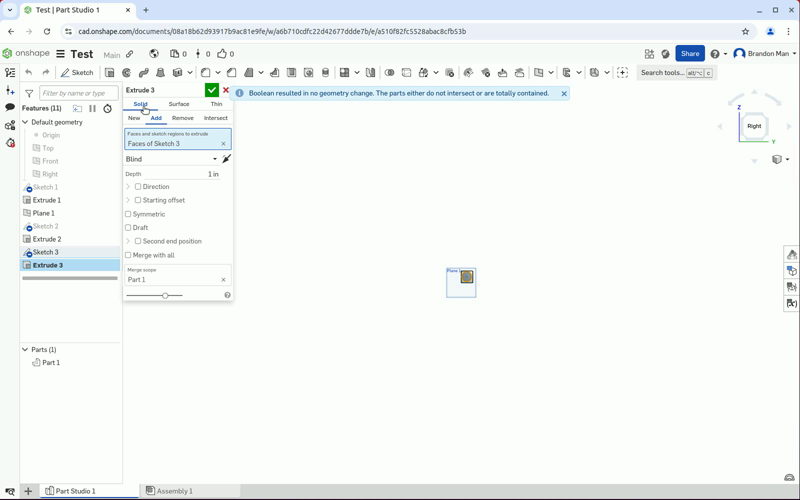
click(143, 106)
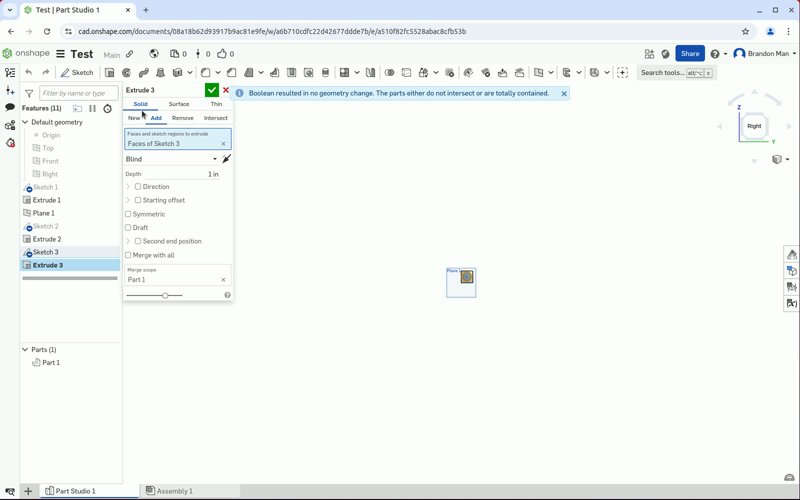
mouse_move(137, 120)
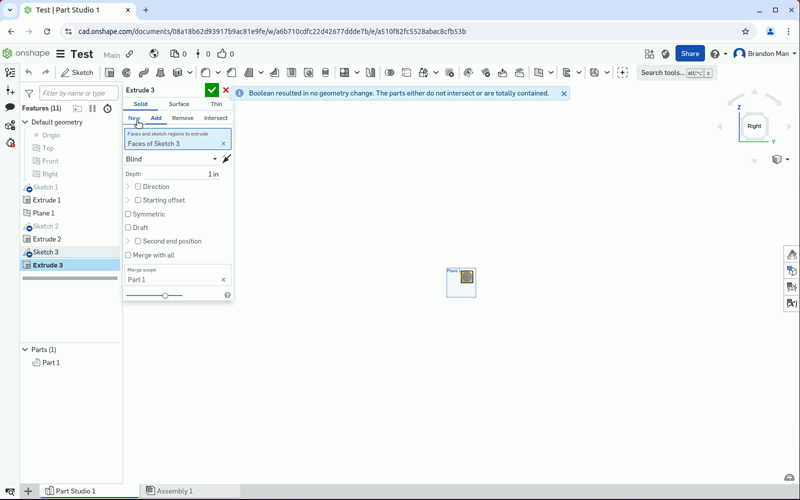
click(137, 120)
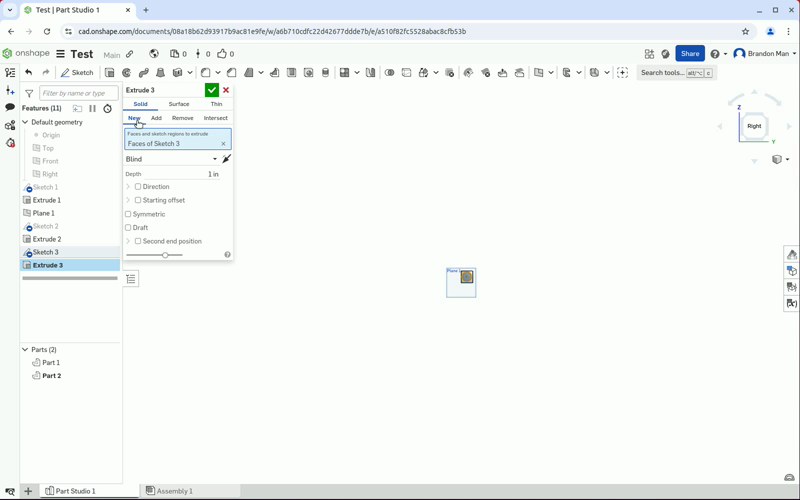
key(tab, 4)
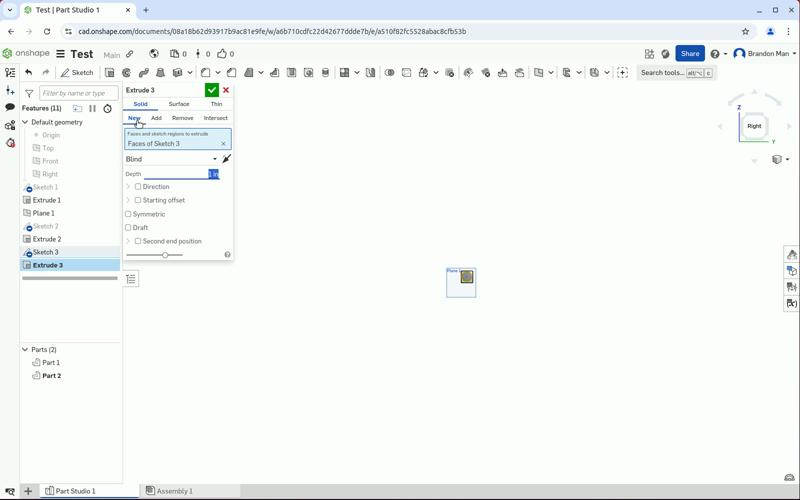
text(1.204)
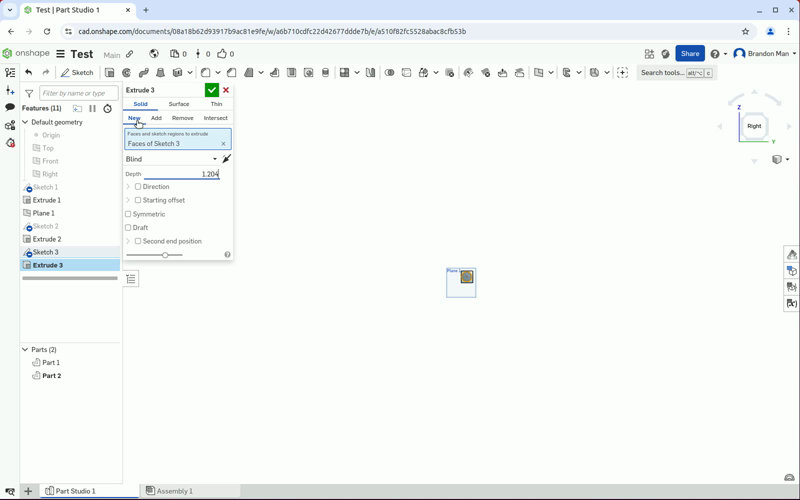
key(enter)
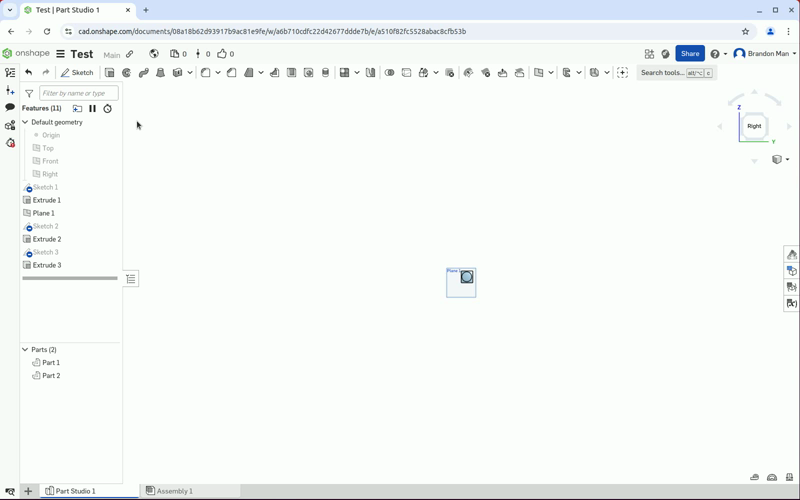
key(shift+h)
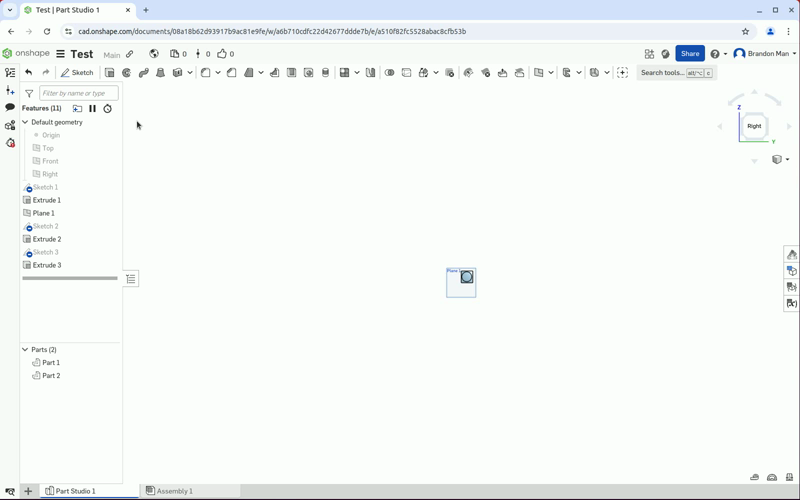
key(shift+h)
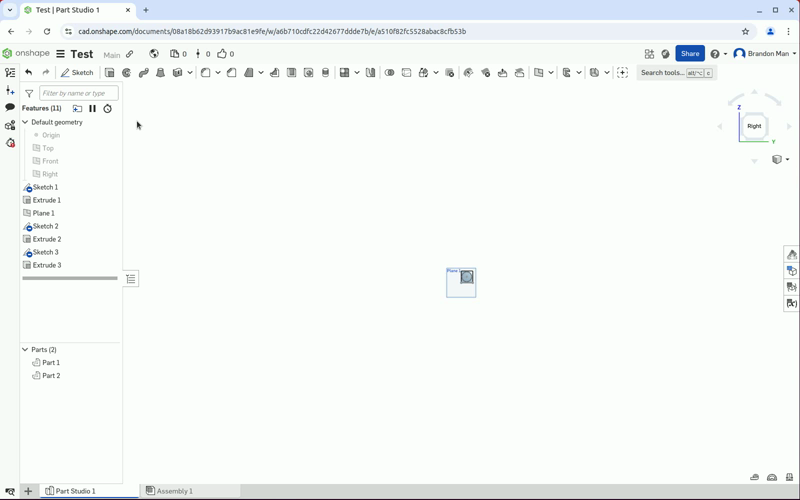
key(shift+7)
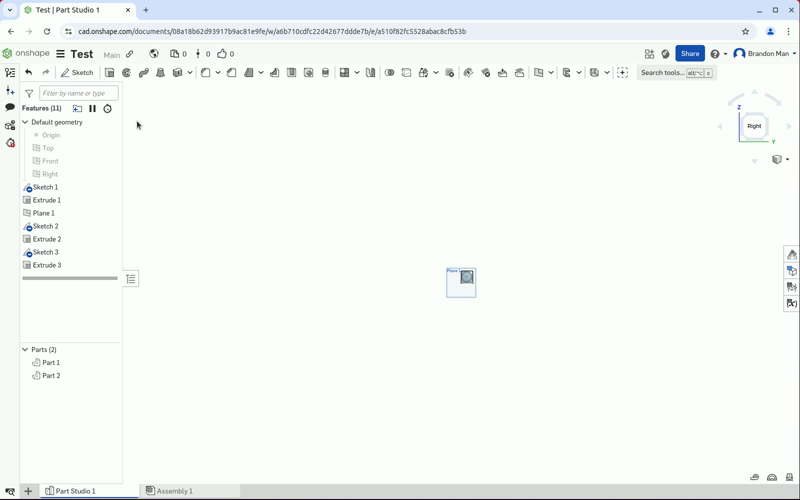
key(right, 2)
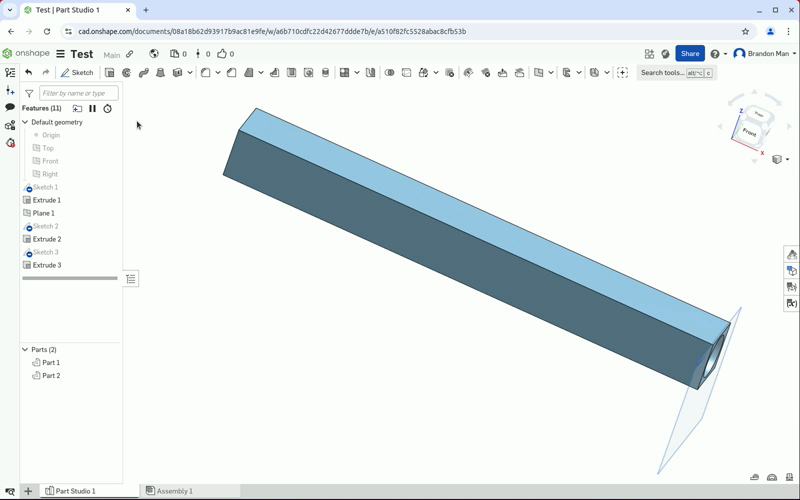
key(down, 2)
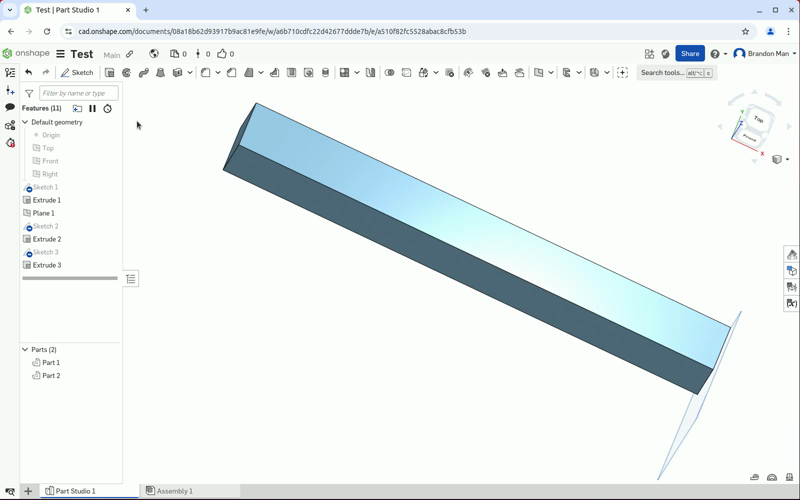
key(up, 2)
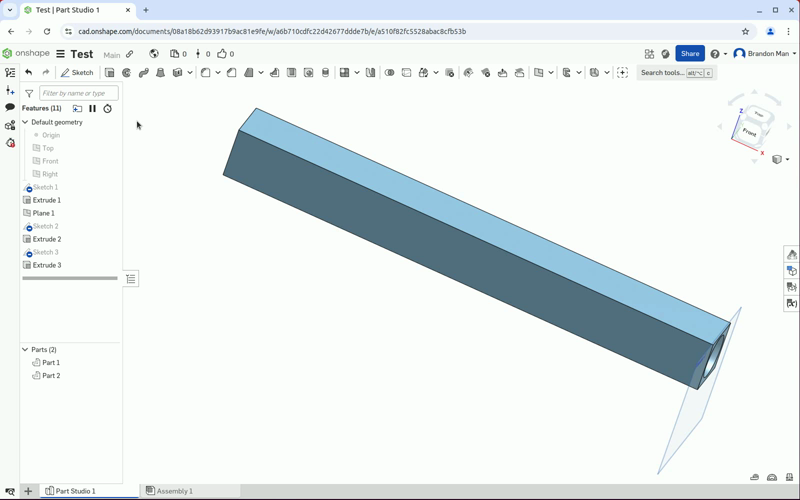
key(left, 2)
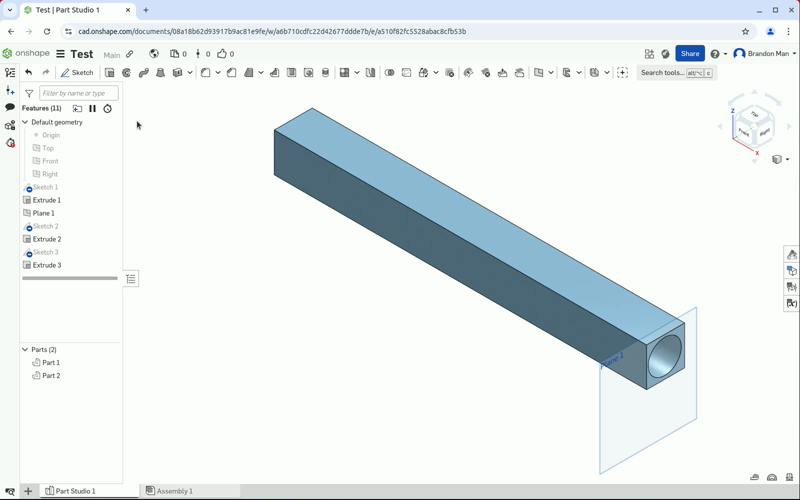
mouse_move(73, 189)
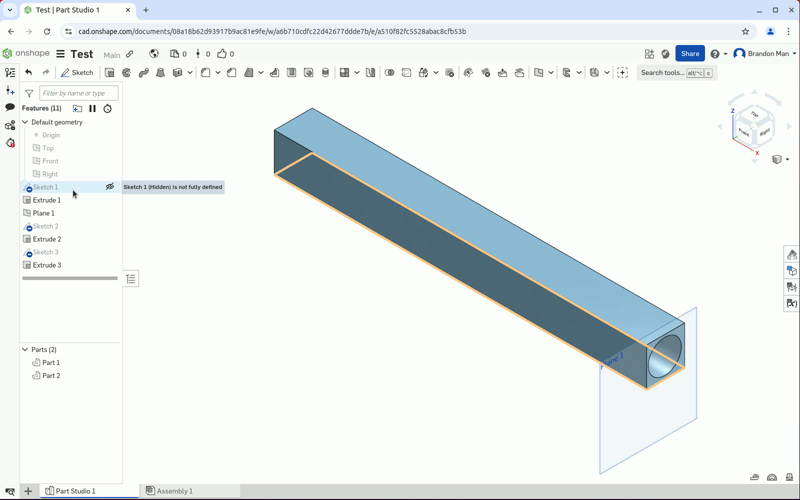
click(73, 189)